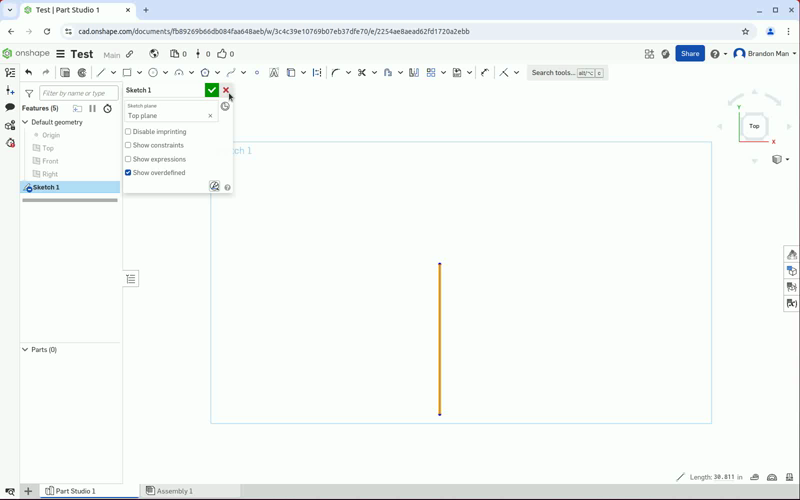
key(shift+h)
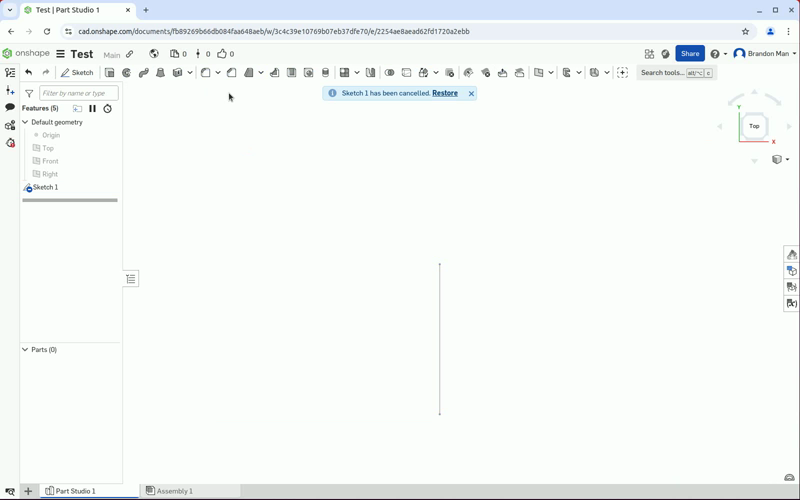
key(shift+s)
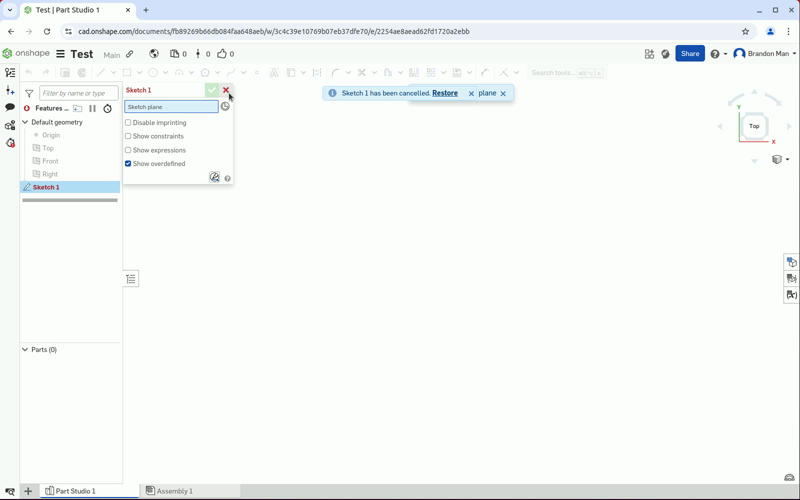
mouse_move(73, 150)
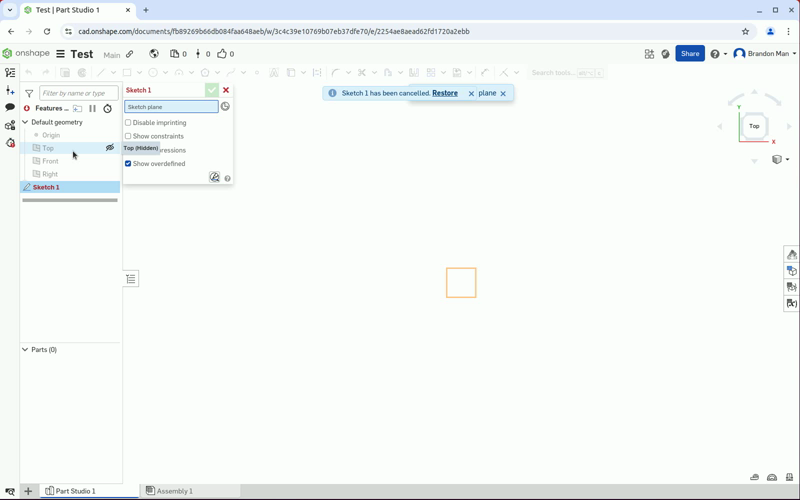
click(73, 150)
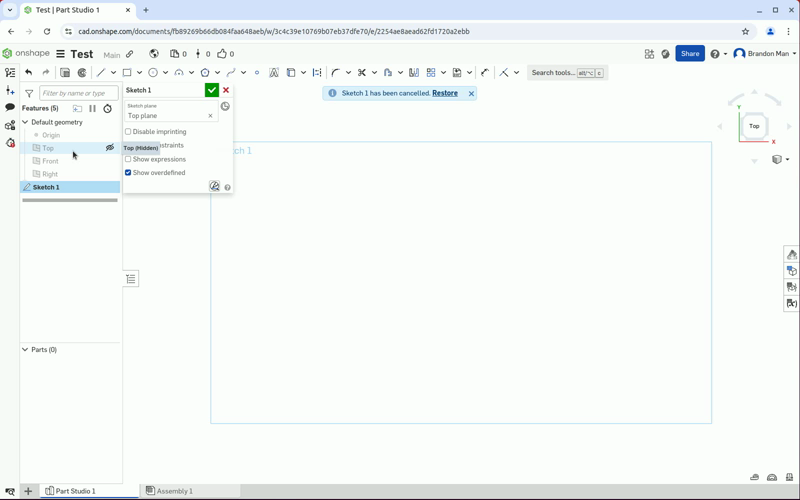
mouse_move(73, 352)
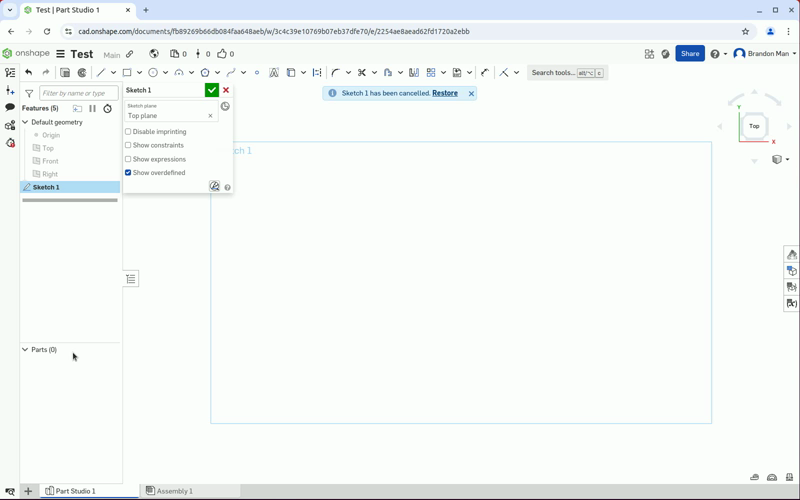
key(y)
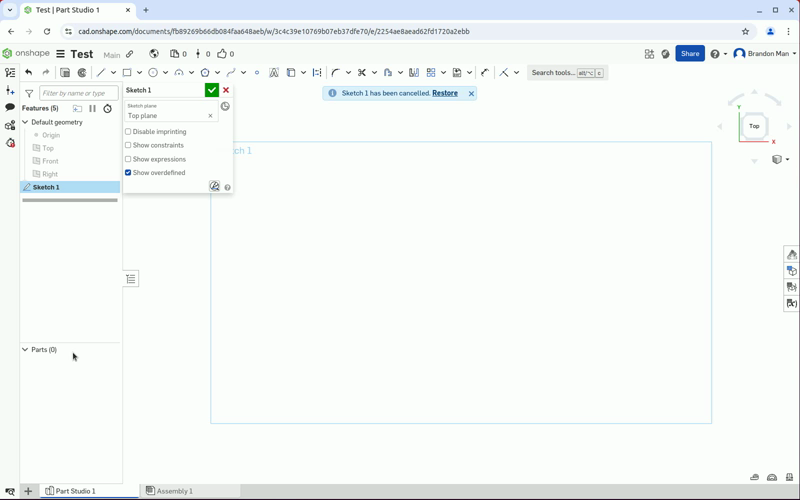
key(c)
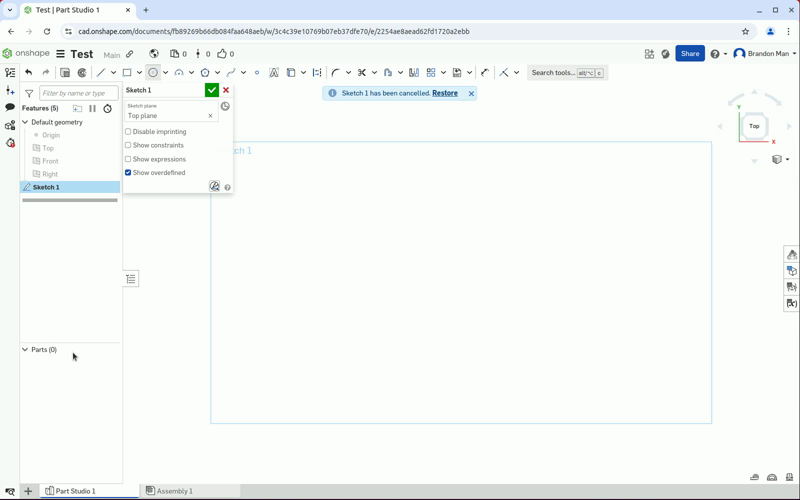
key_down(shift)
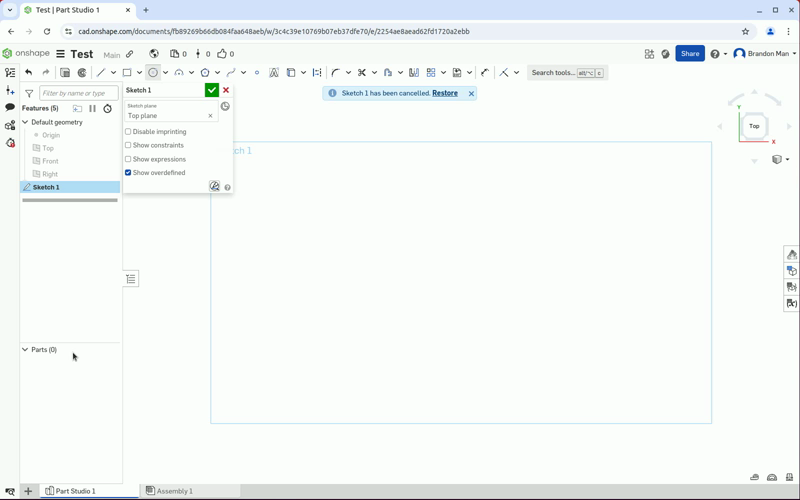
mouse_move(461, 282)
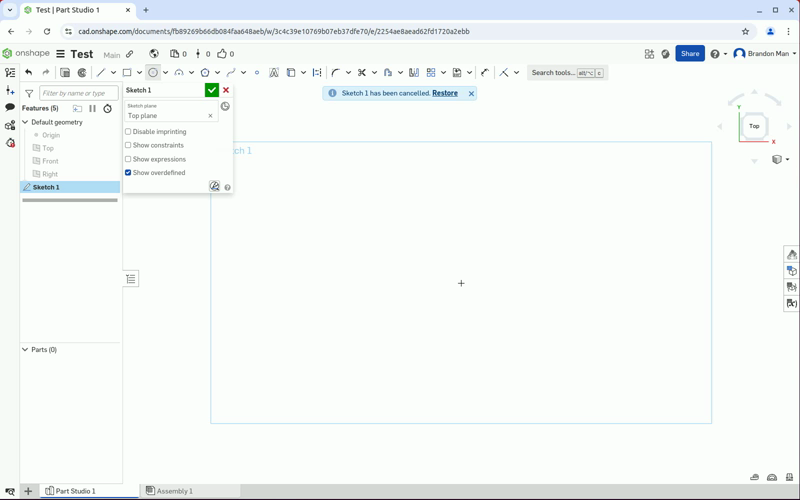
click(461, 282)
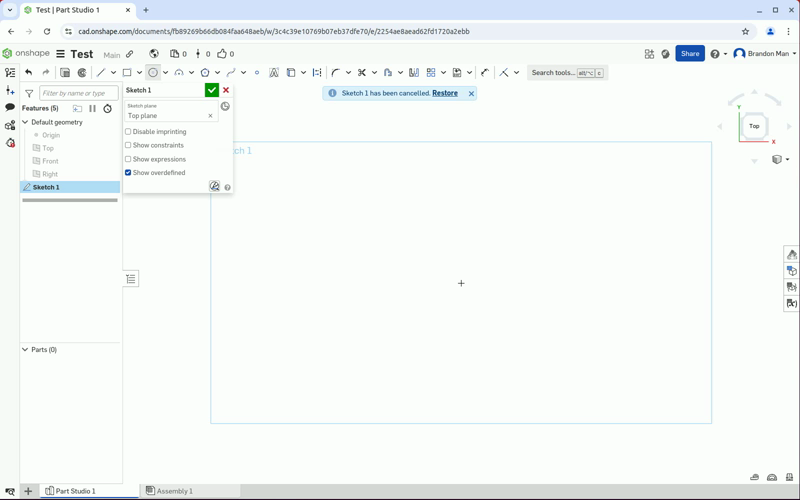
key_up(shift)
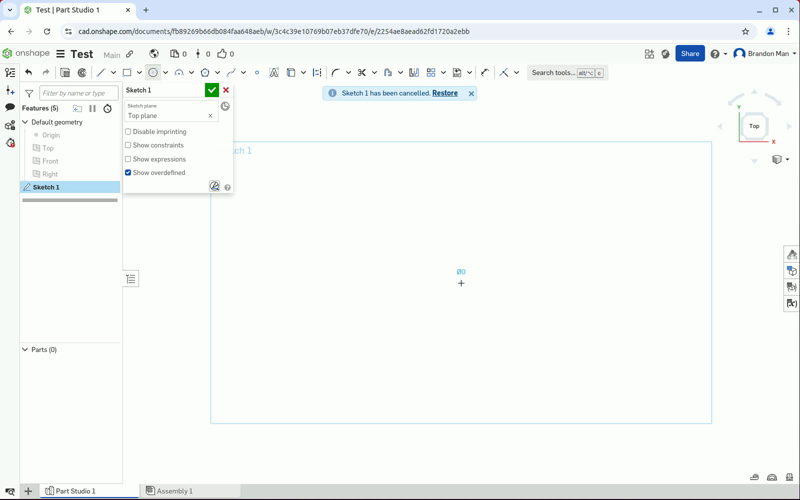
mouse_move(511, 282)
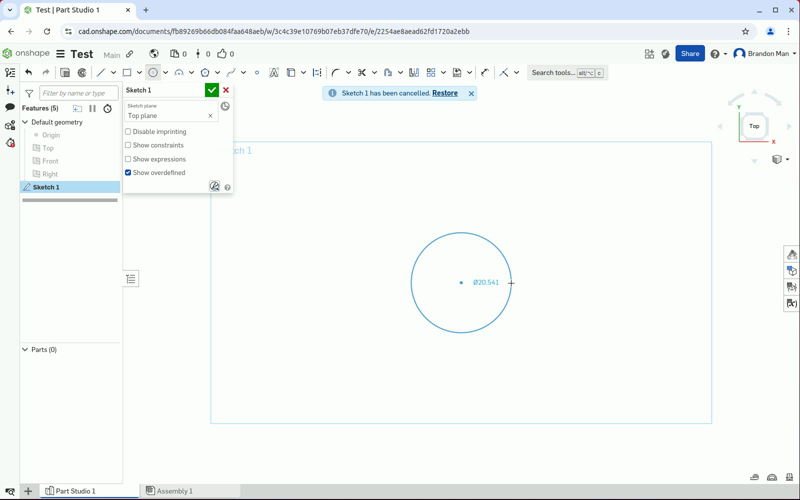
click(511, 282)
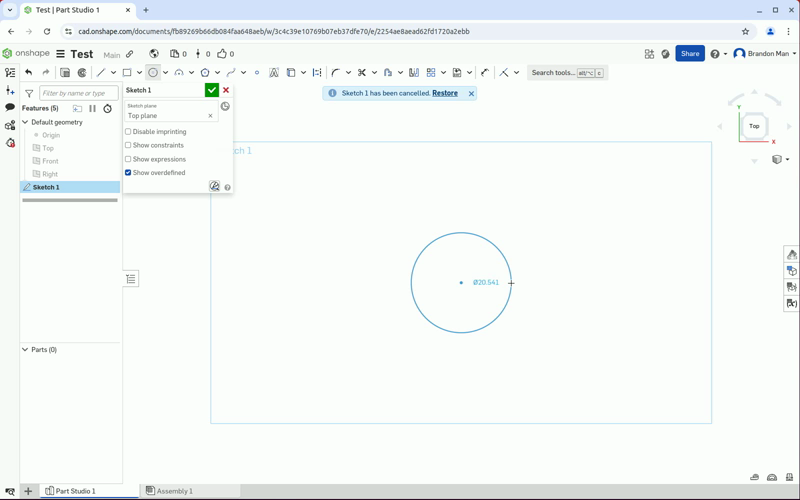
key(esc)
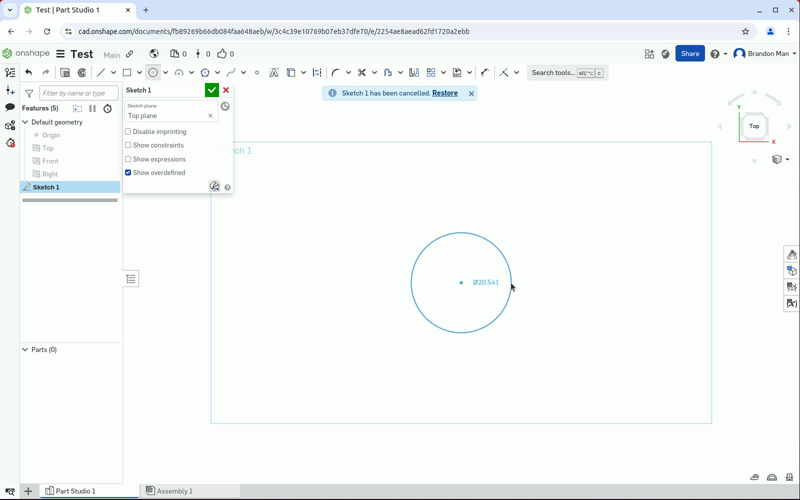
key(l)
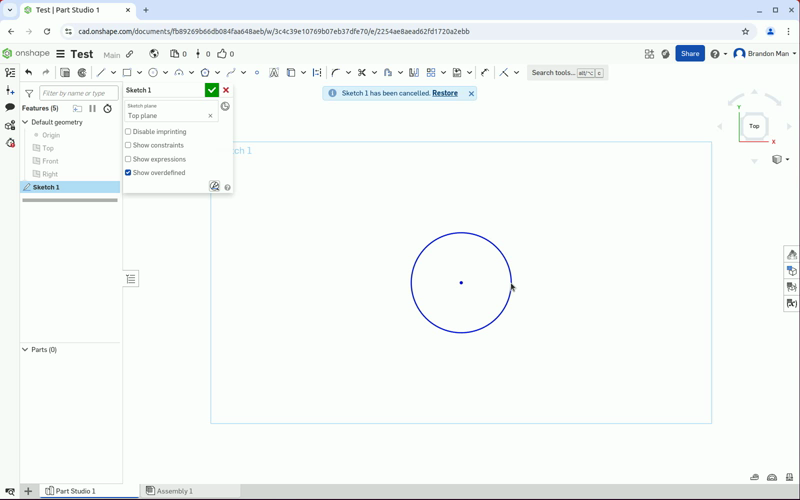
key_down(shift)
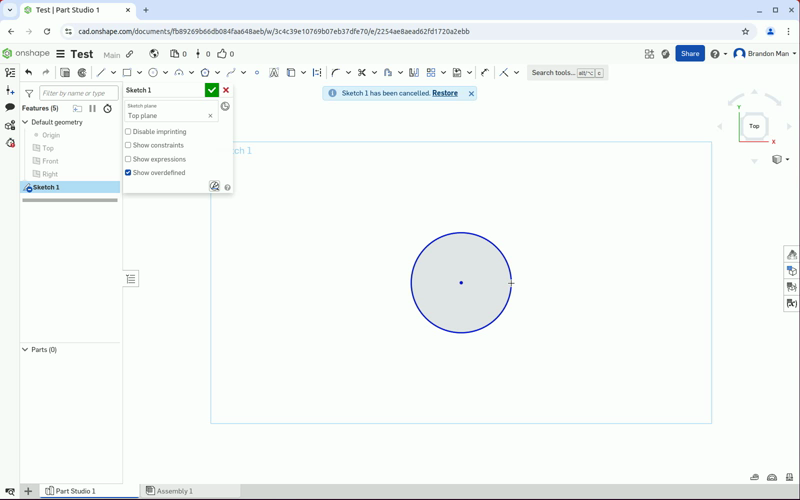
mouse_move(420, 305)
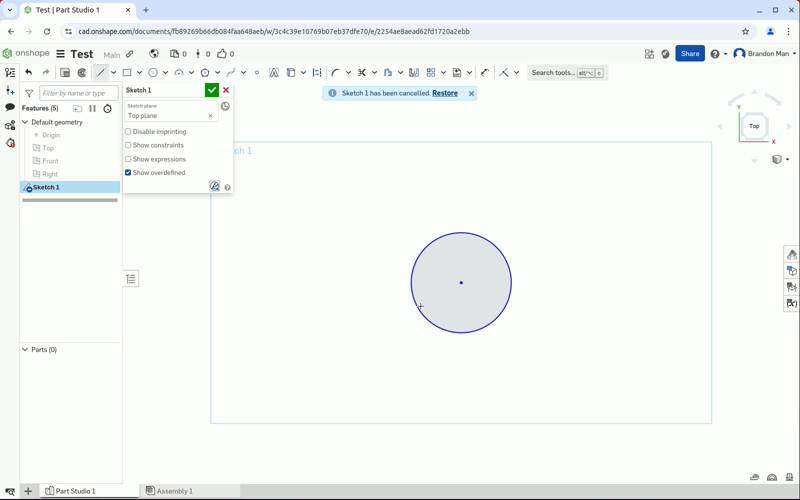
click(420, 305)
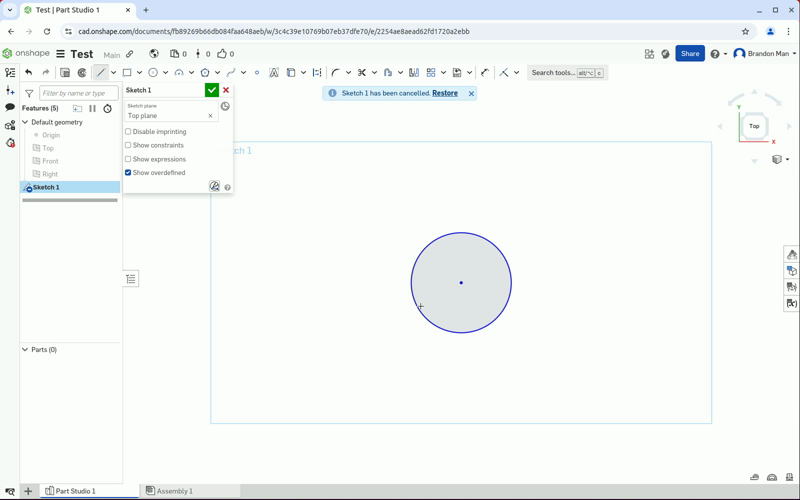
key_up(shift)
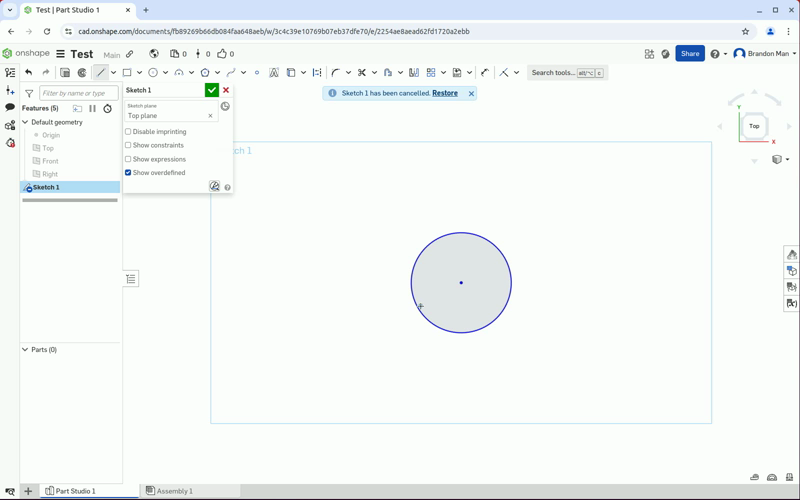
key_down(shift)
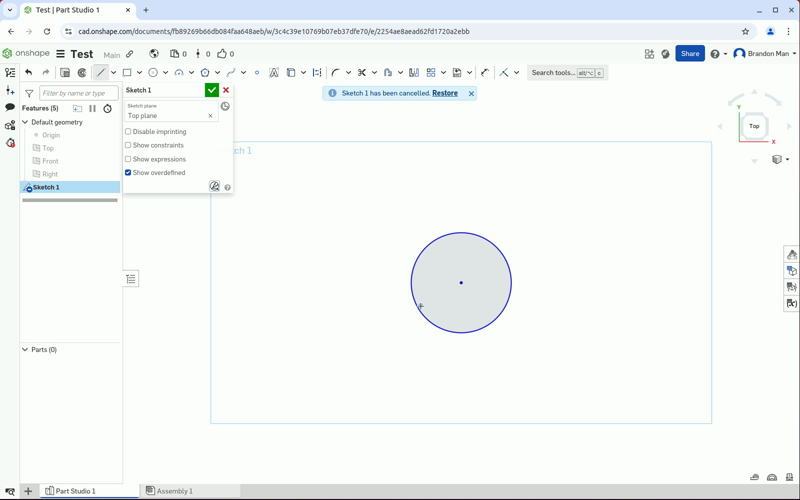
mouse_move(450, 305)
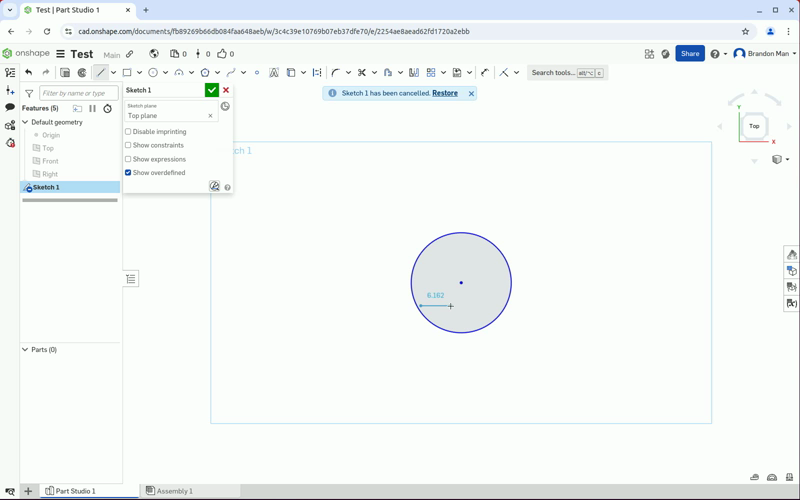
mouse_move(461, 328)
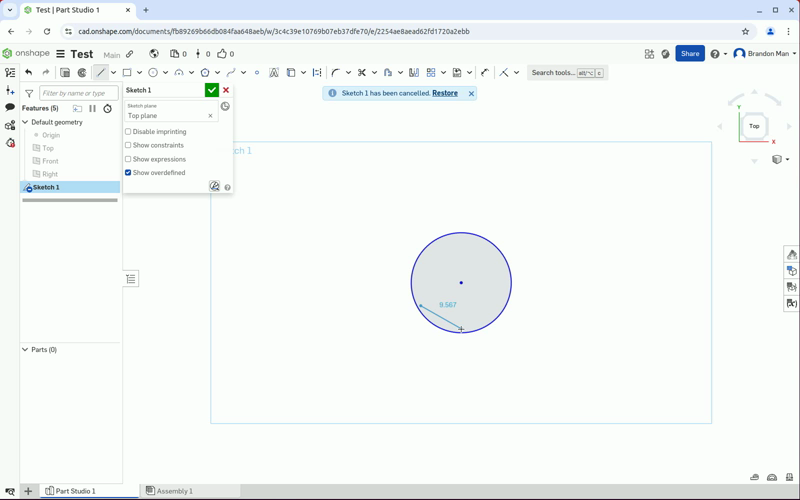
click(461, 328)
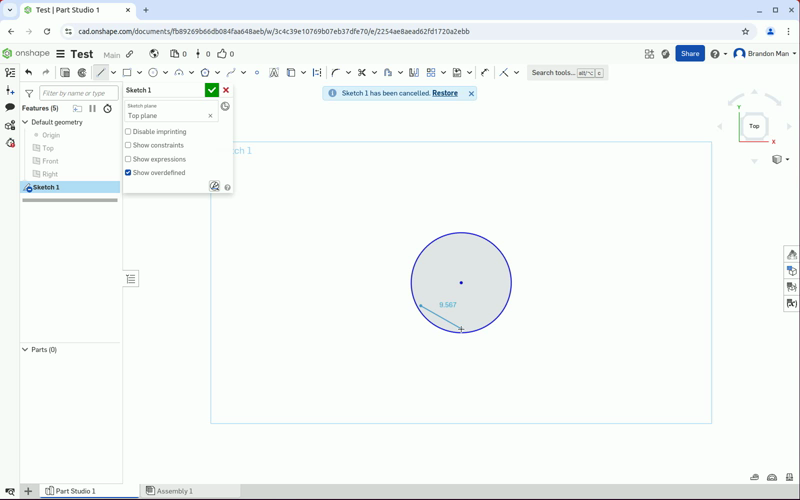
key_up(shift)
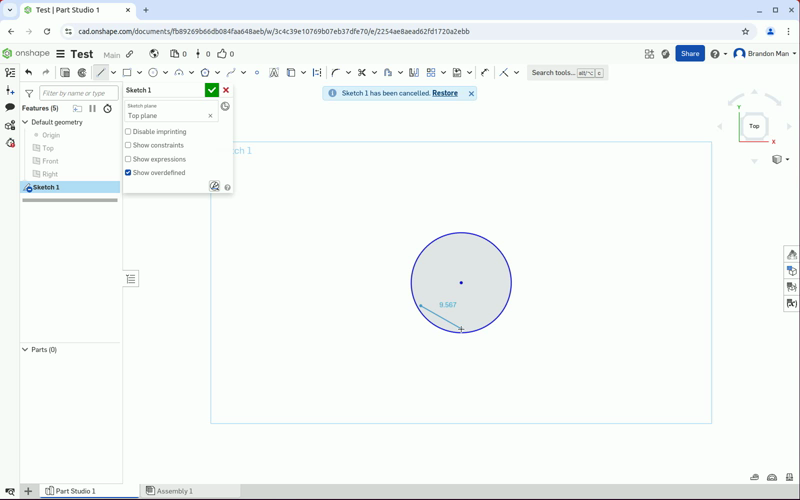
key_down(shift)
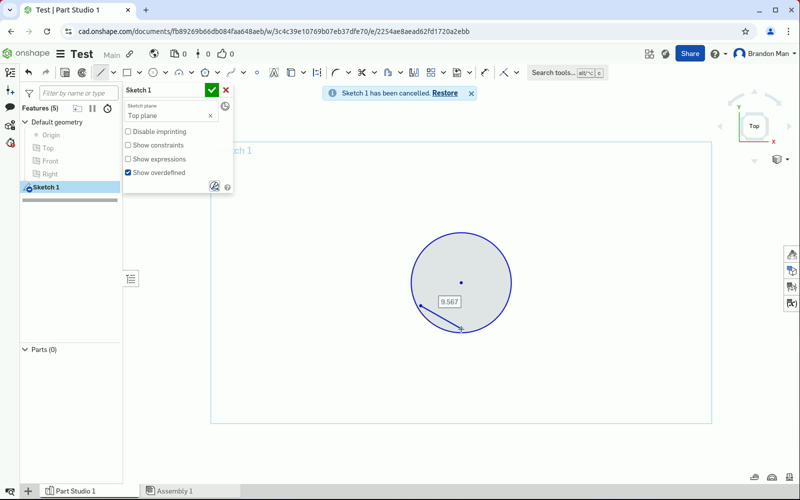
mouse_move(491, 328)
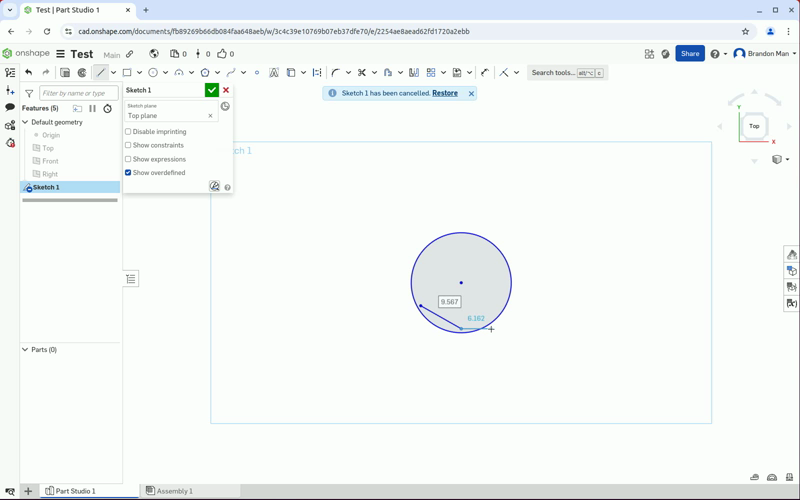
mouse_move(500, 305)
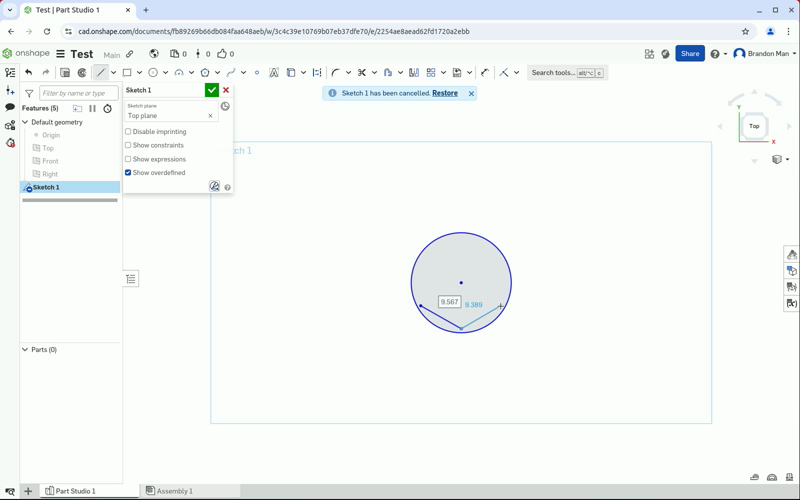
click(500, 305)
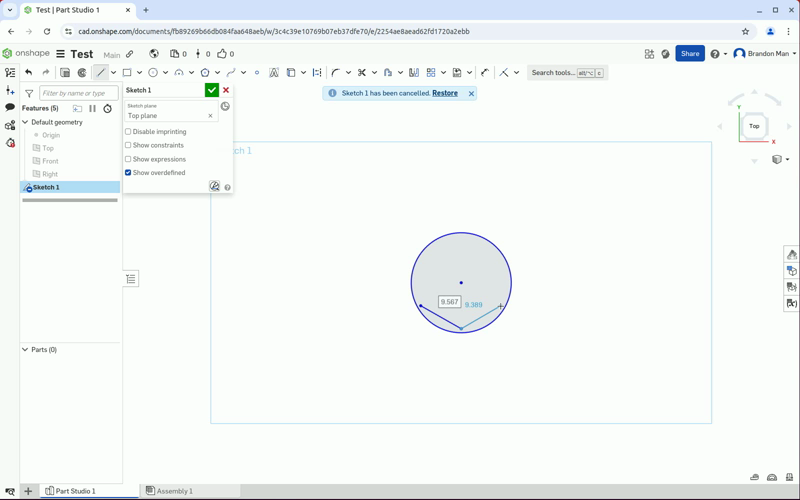
key_up(shift)
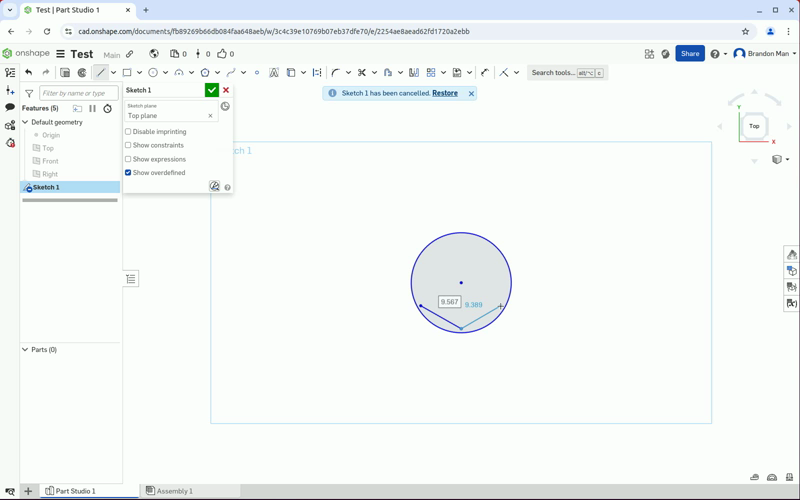
key_down(shift)
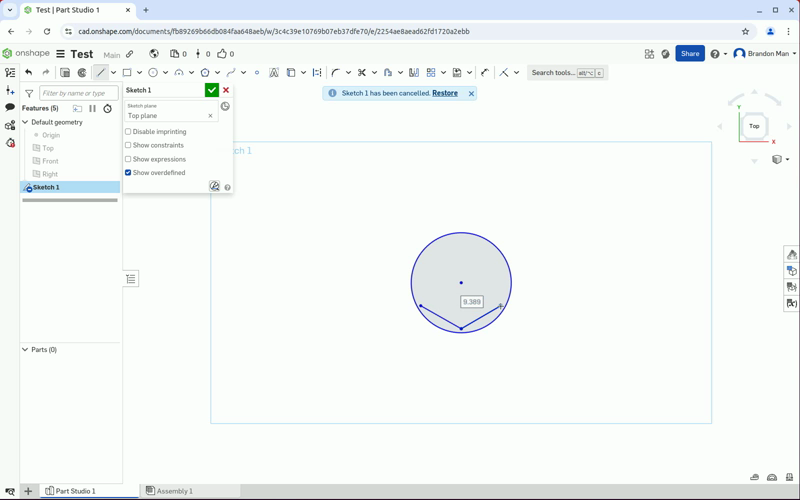
mouse_move(530, 305)
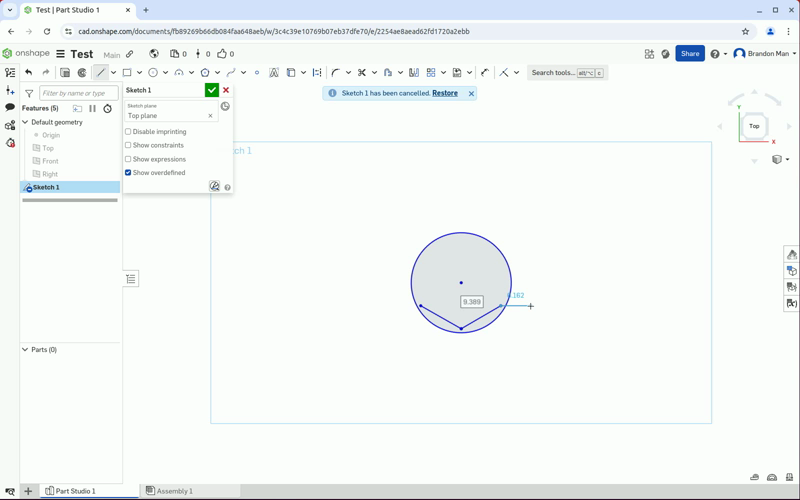
mouse_move(500, 260)
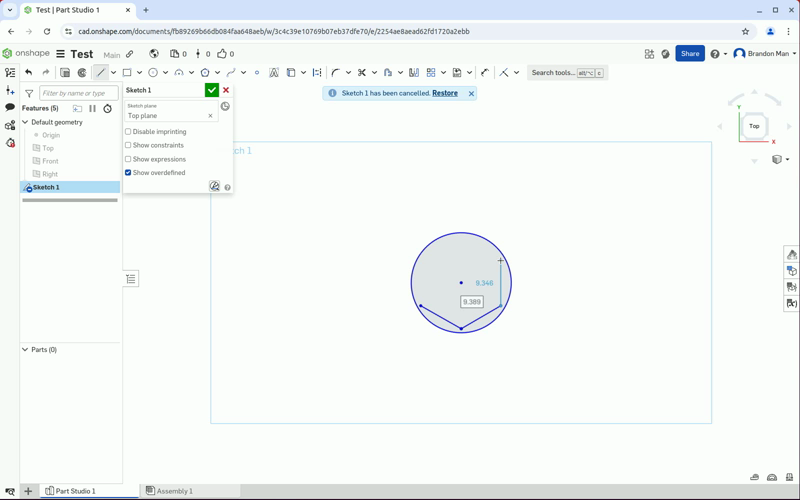
click(500, 260)
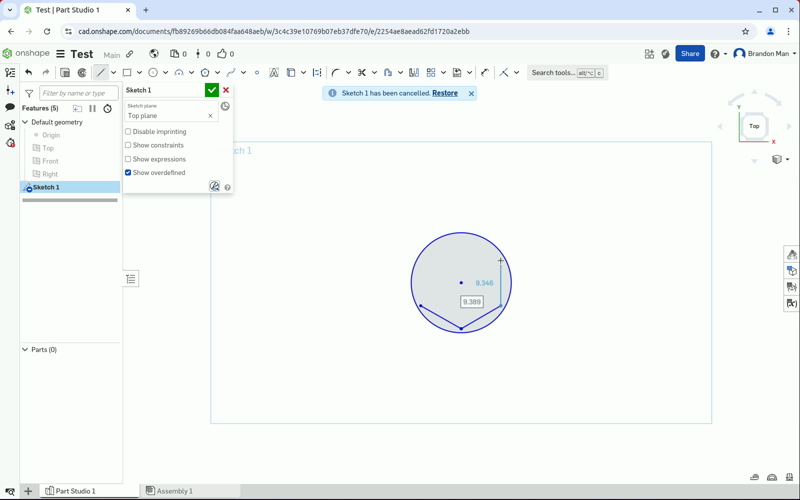
key_up(shift)
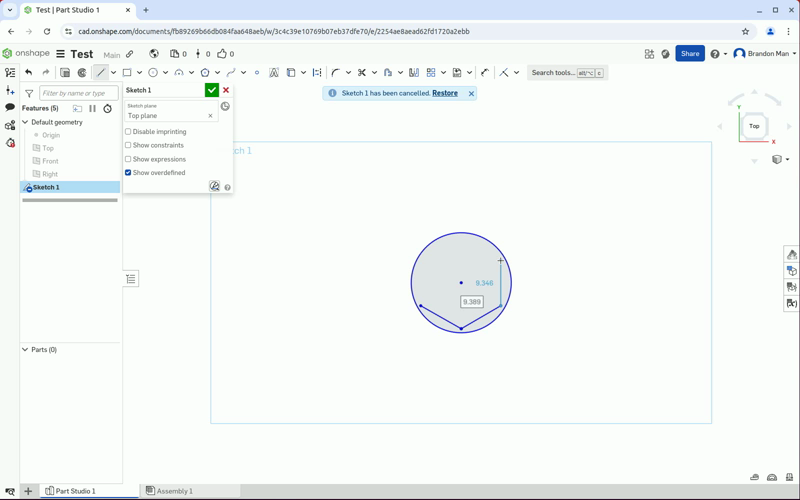
key_down(shift)
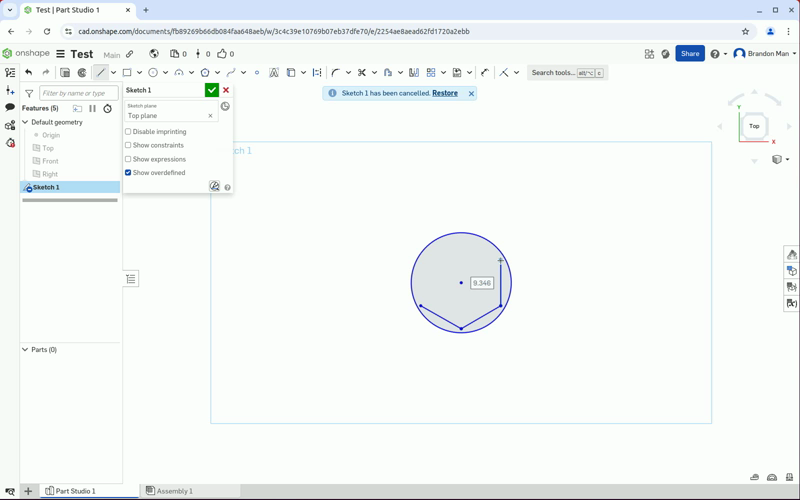
mouse_move(530, 260)
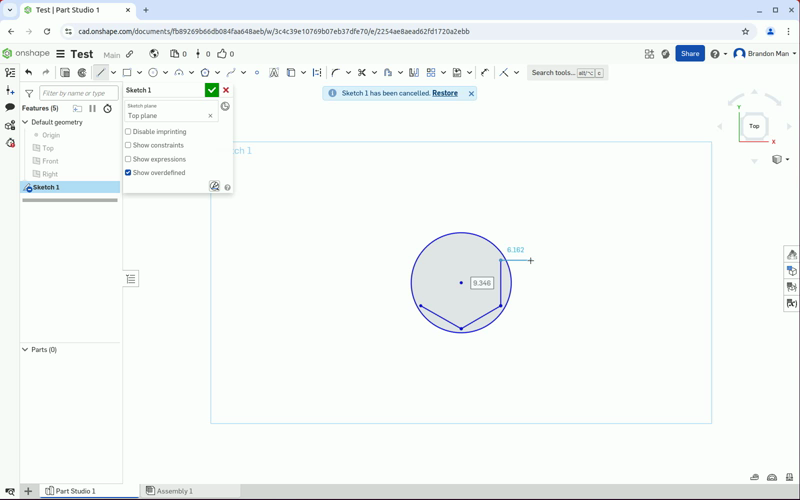
mouse_move(461, 237)
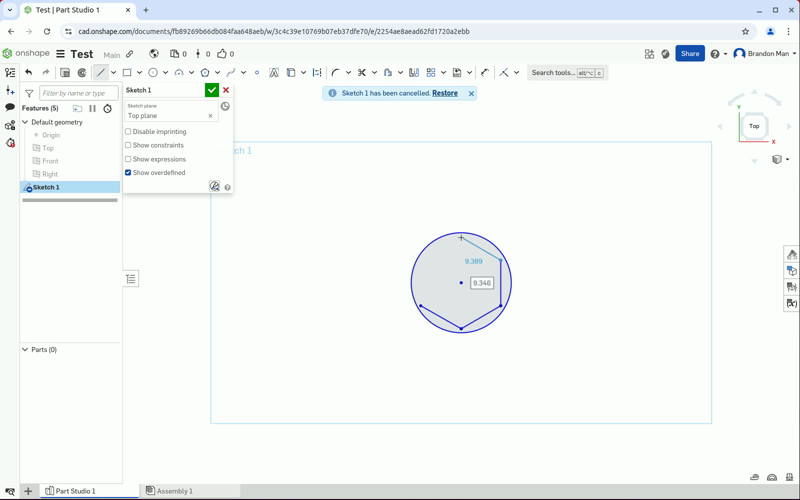
click(461, 237)
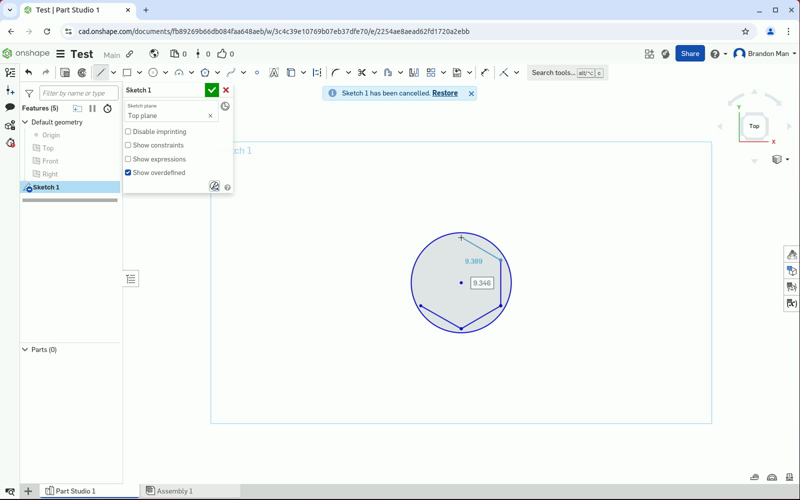
key_up(shift)
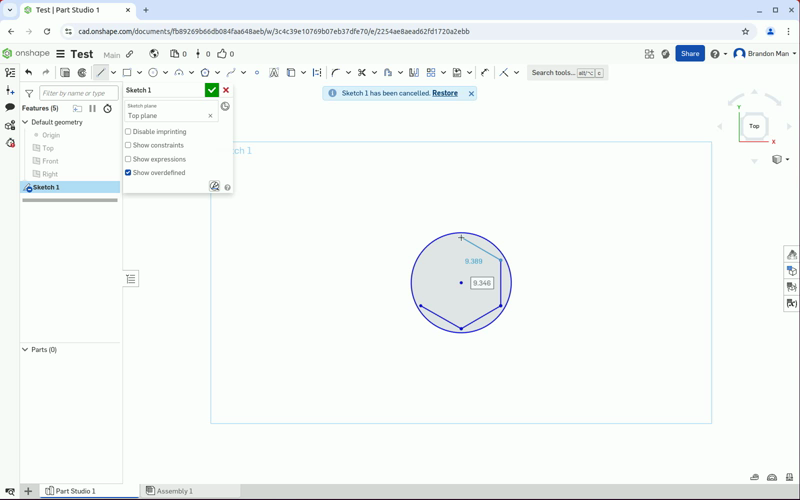
key_down(shift)
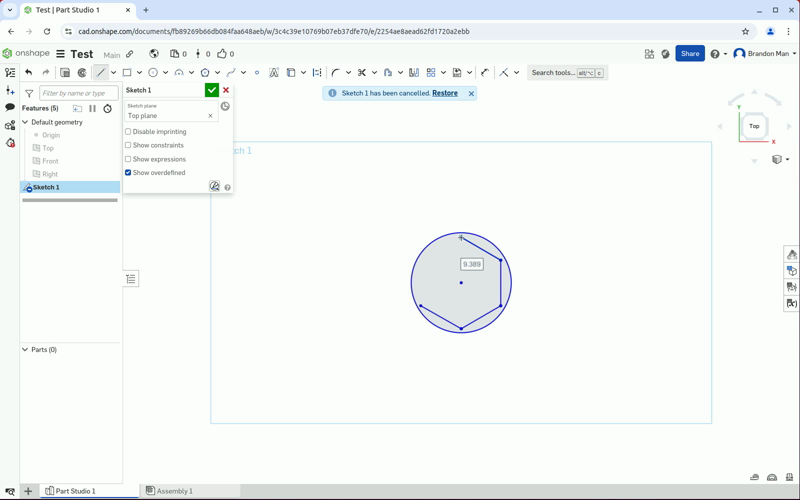
mouse_move(491, 237)
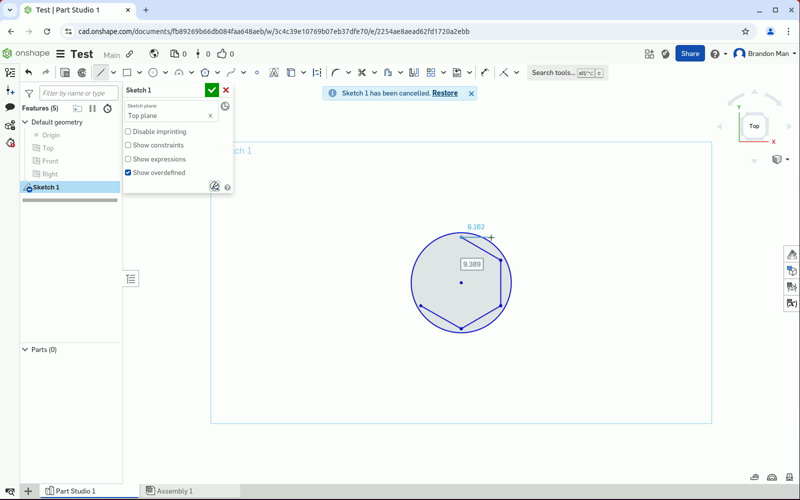
mouse_move(420, 260)
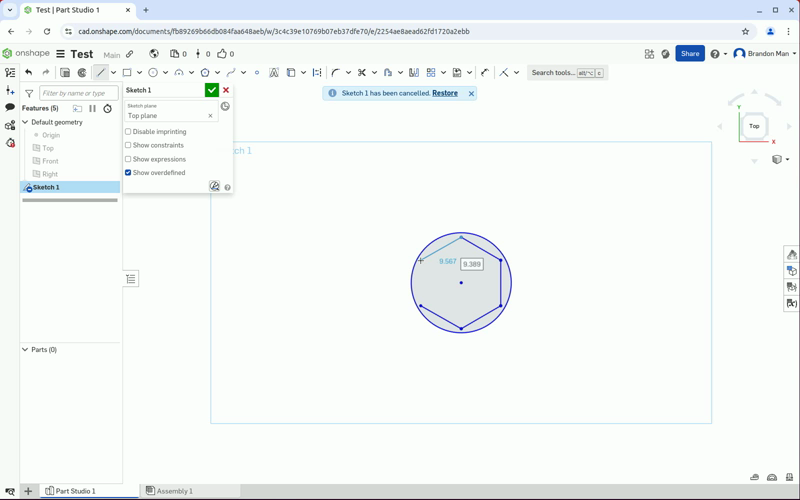
click(420, 260)
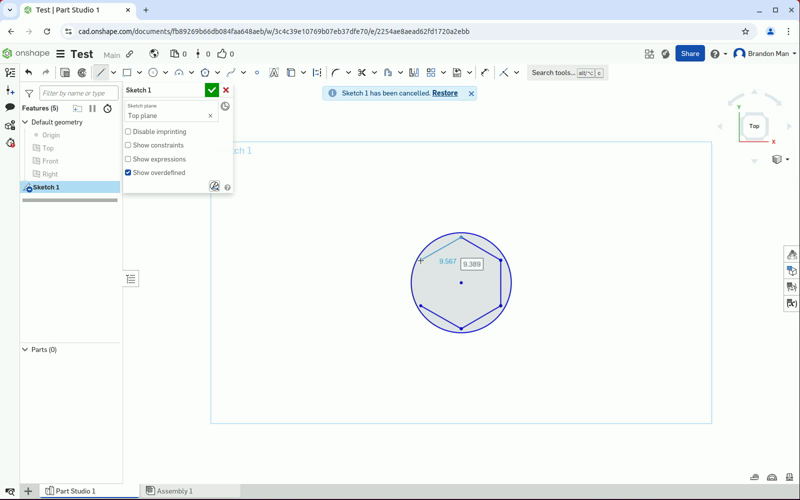
key_up(shift)
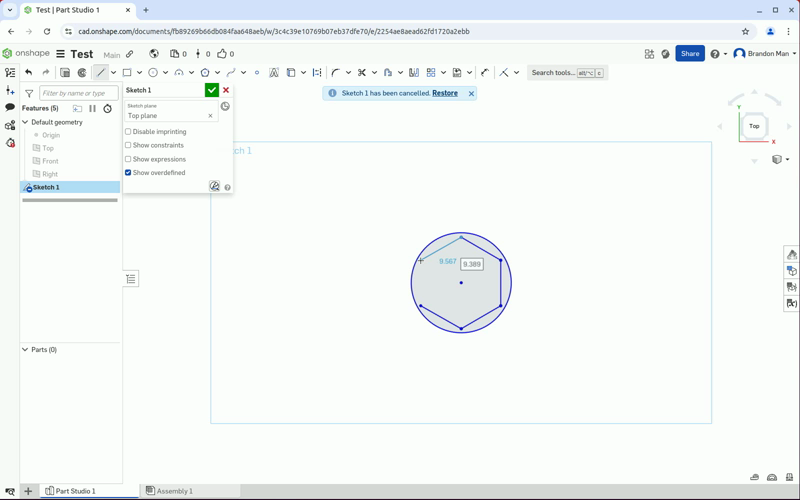
mouse_move(450, 260)
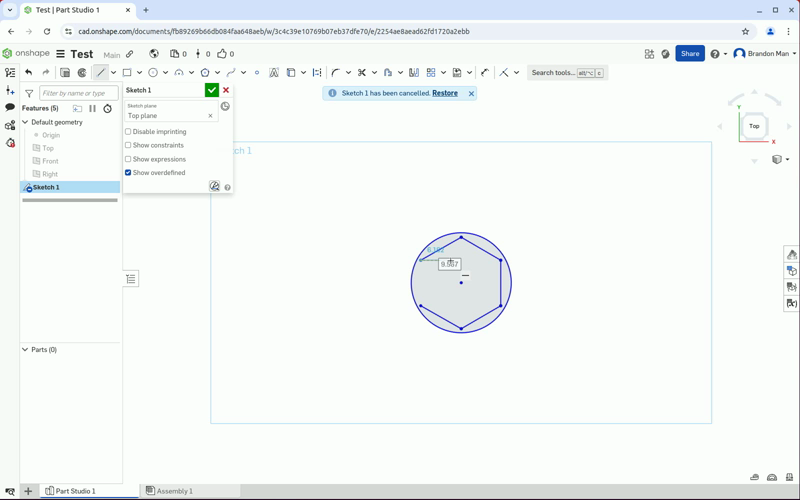
key_down(shift)
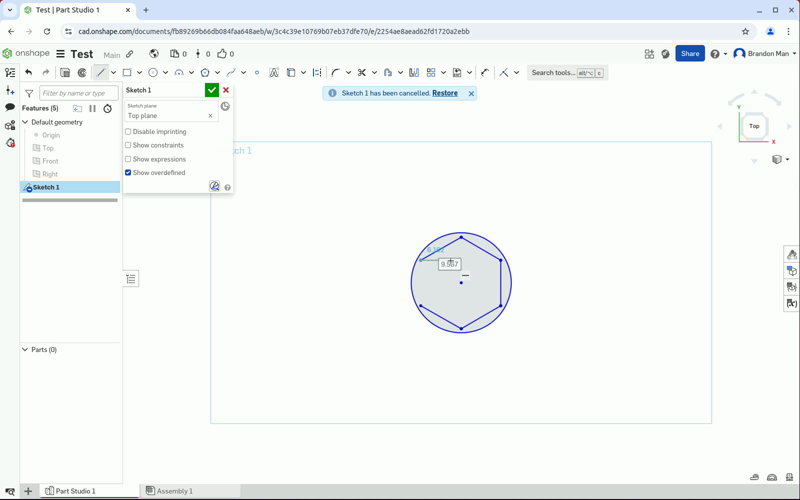
mouse_move(420, 305)
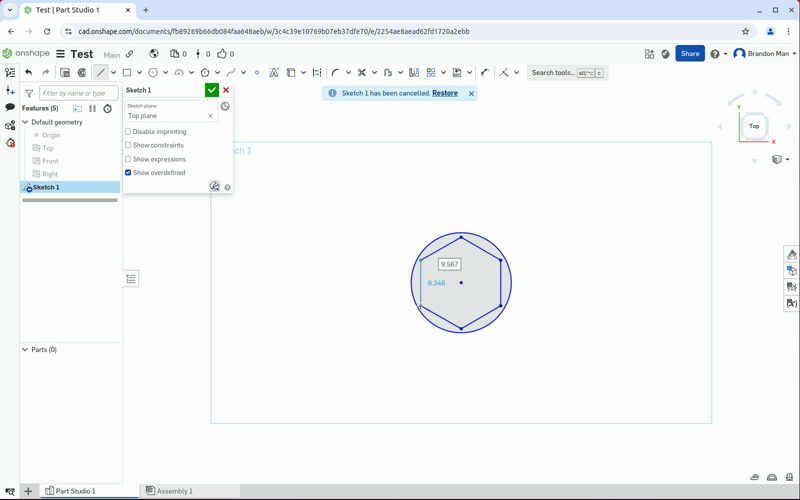
key_up(shift)
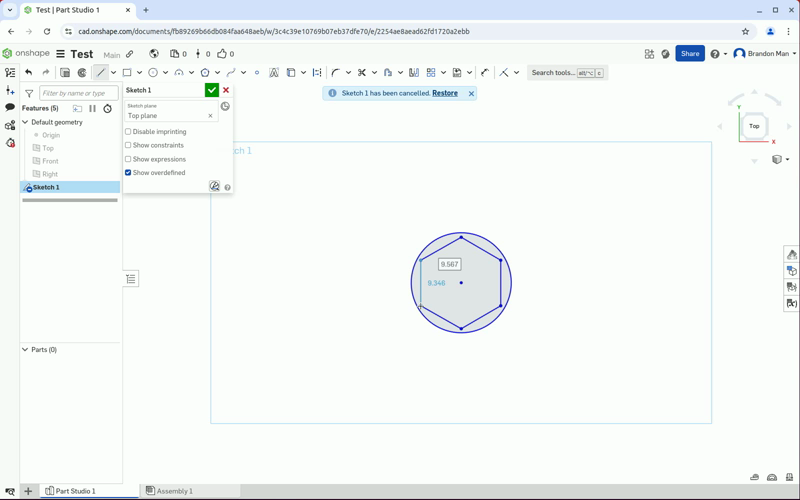
click(420, 305)
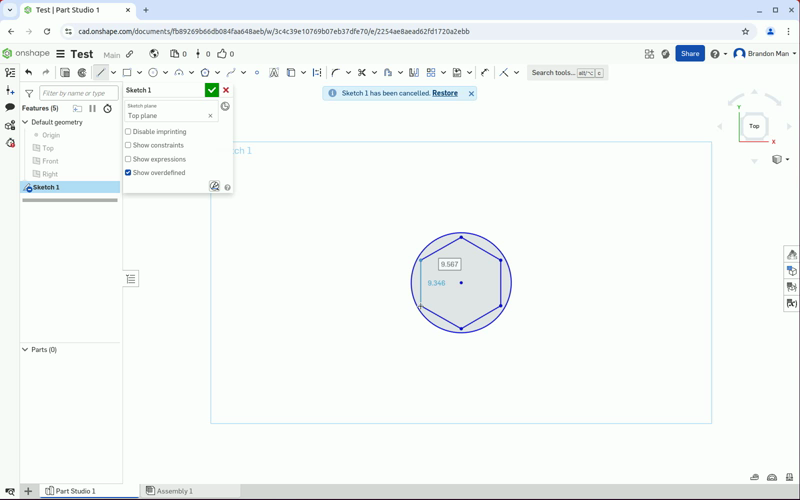
key(esc)
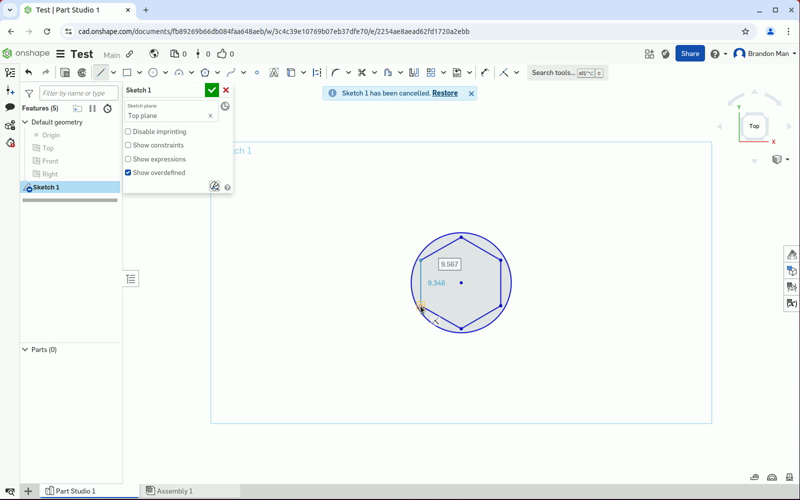
mouse_move(505, 274)
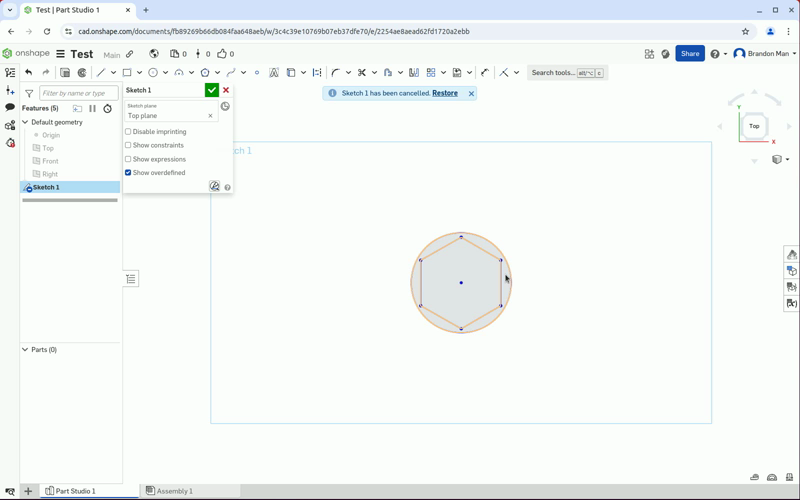
click(505, 274)
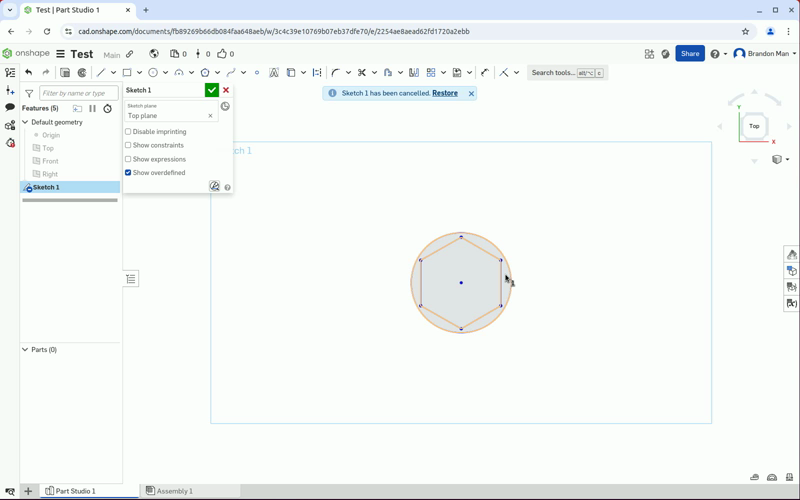
mouse_move(73, 352)
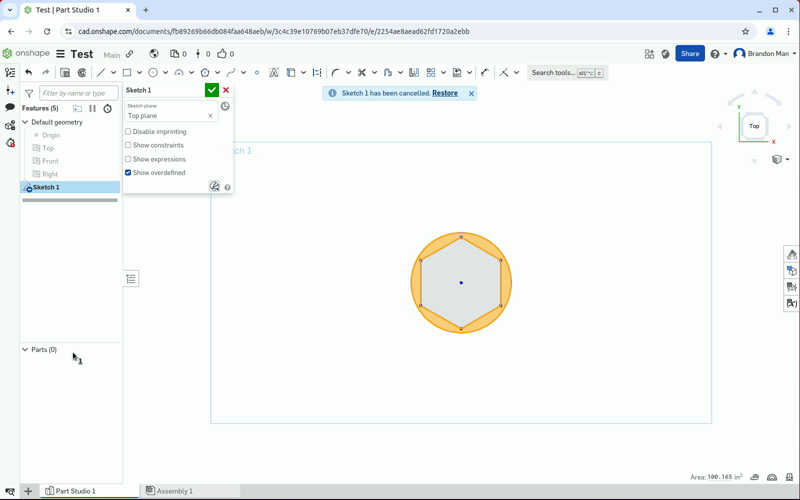
key(shift+y)
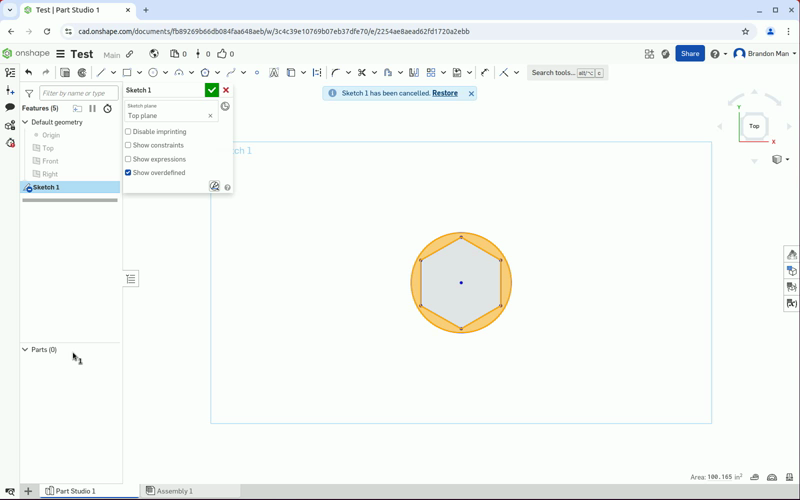
key(shift+e)
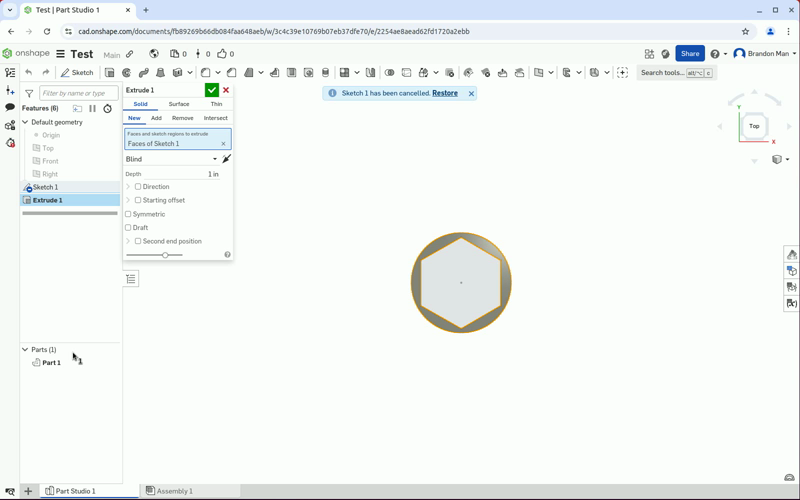
mouse_move(143, 106)
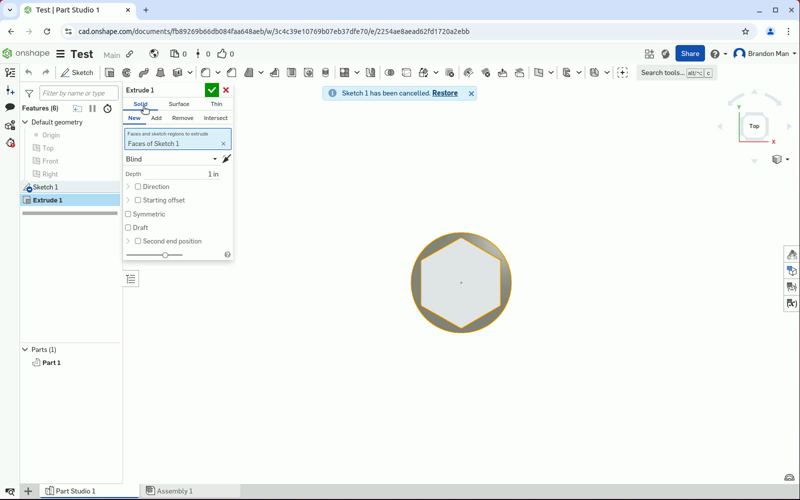
click(143, 106)
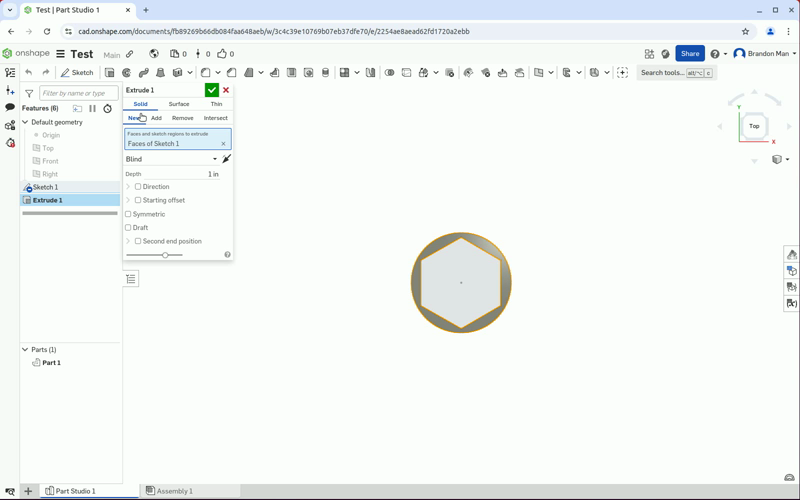
mouse_move(137, 120)
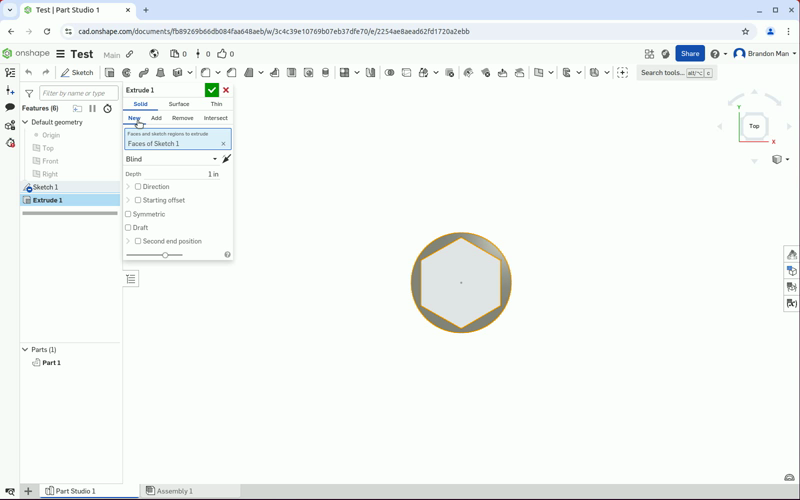
click(137, 120)
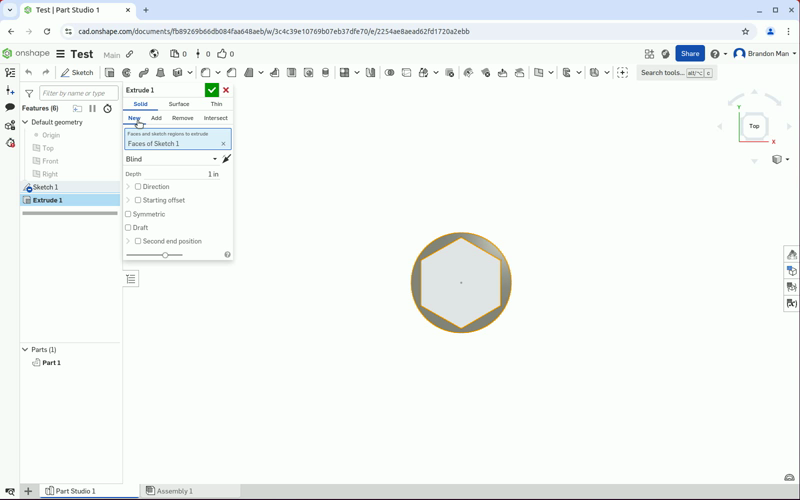
key(tab, 4)
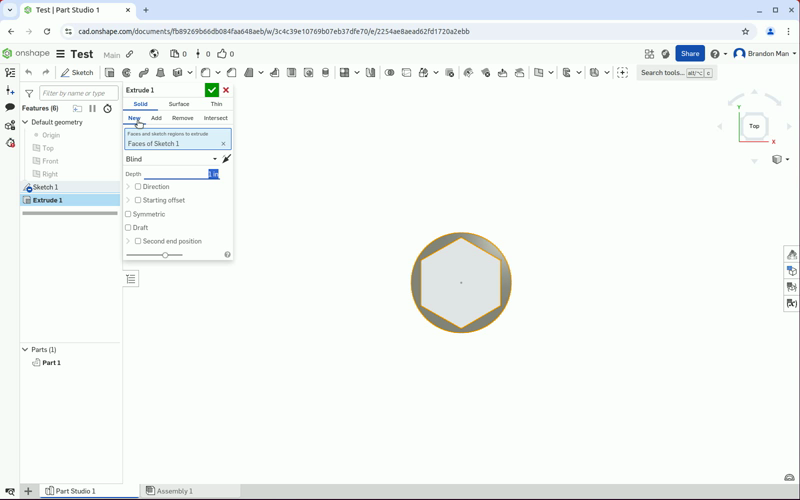
text(23.108)
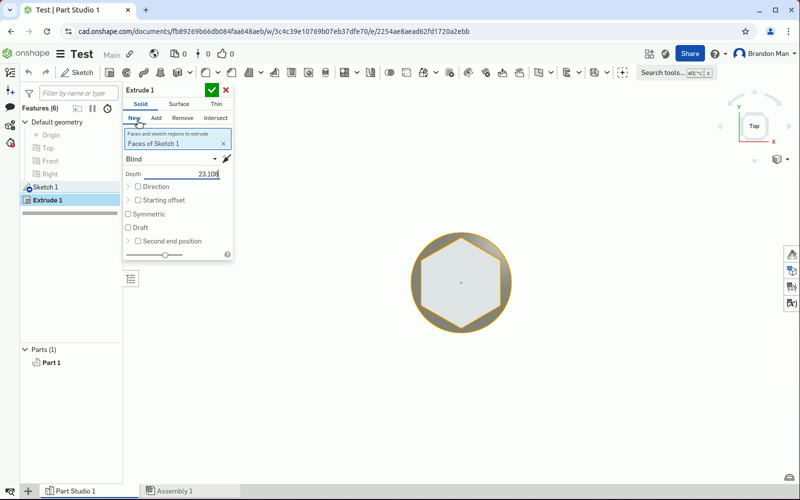
key(enter)
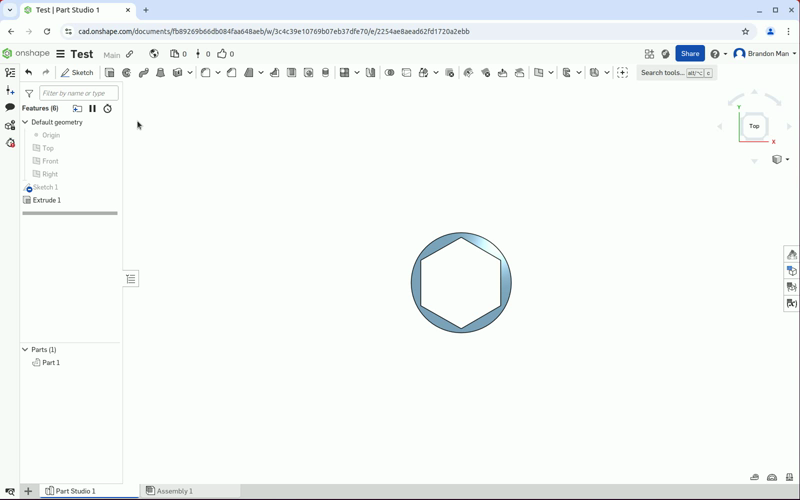
key(shift+h)
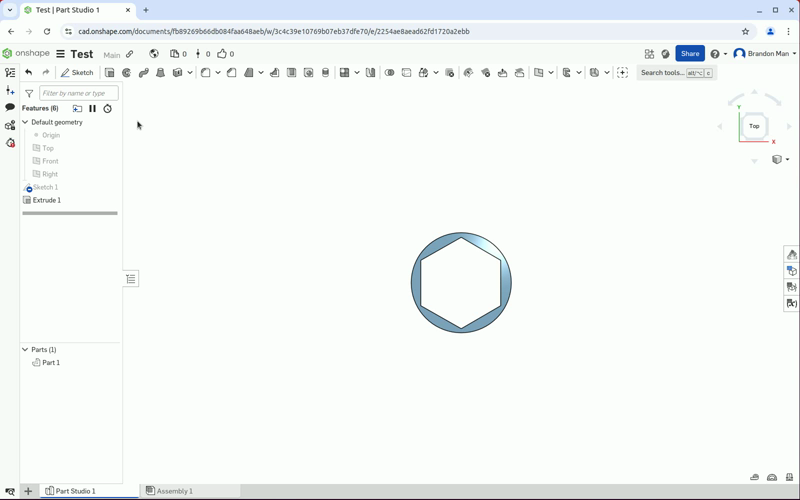
key(shift+h)
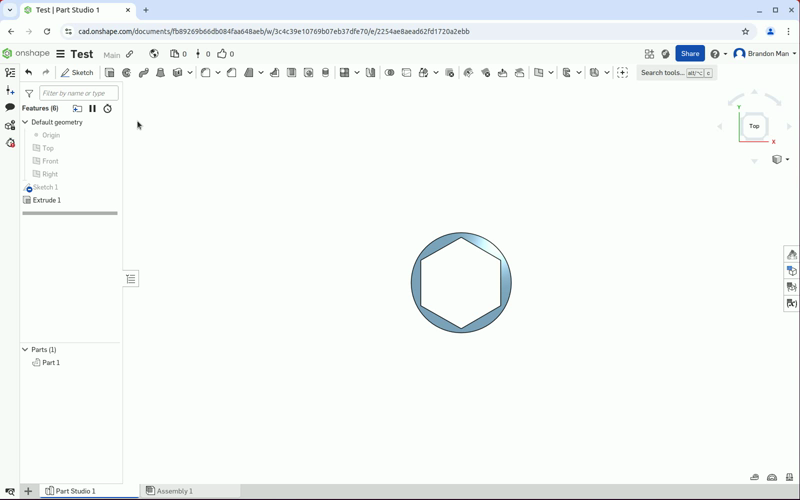
mouse_move(73, 189)
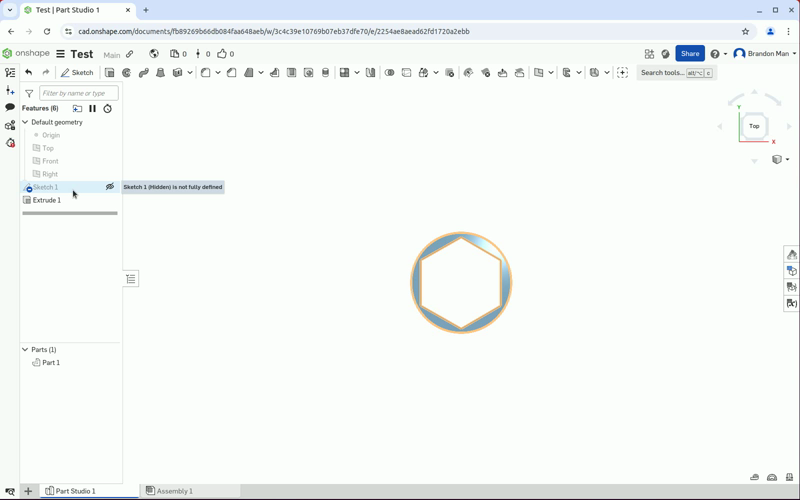
click(73, 189)
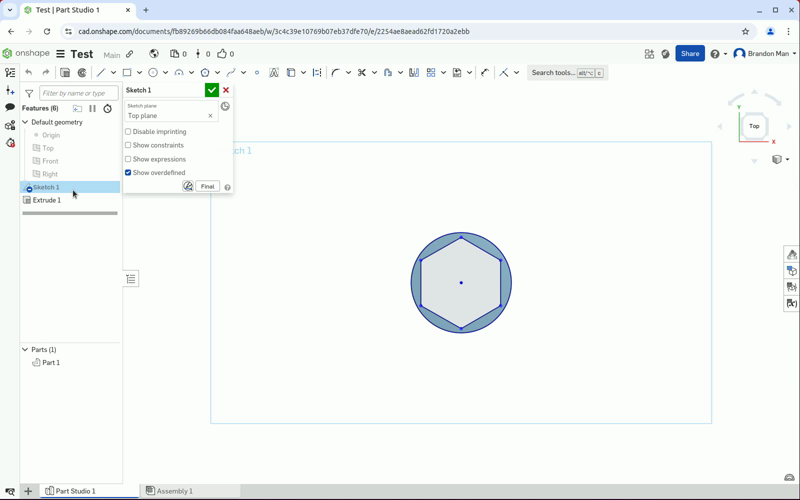
mouse_move(229, 92)
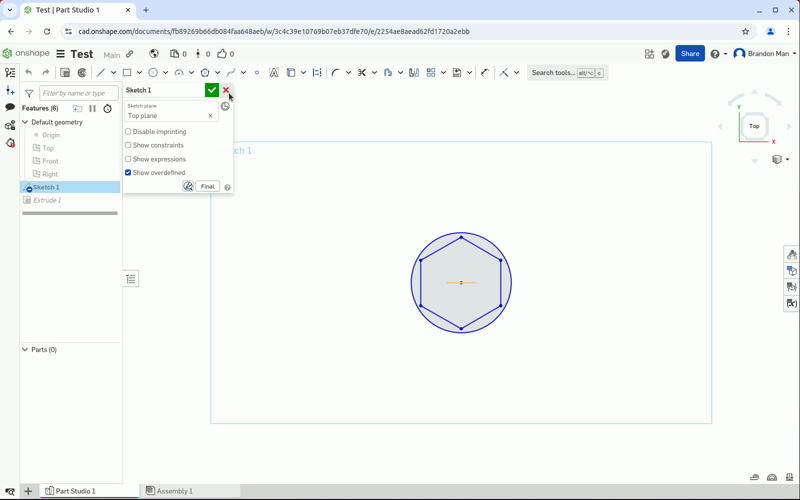
click(229, 92)
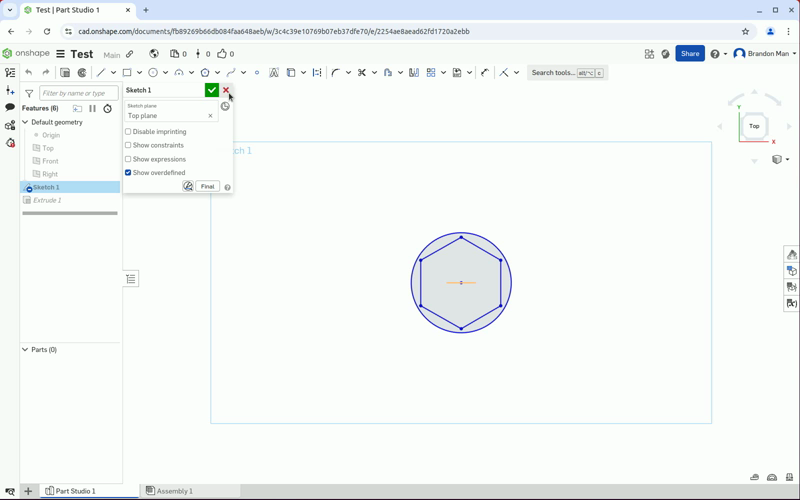
key(shift+s)
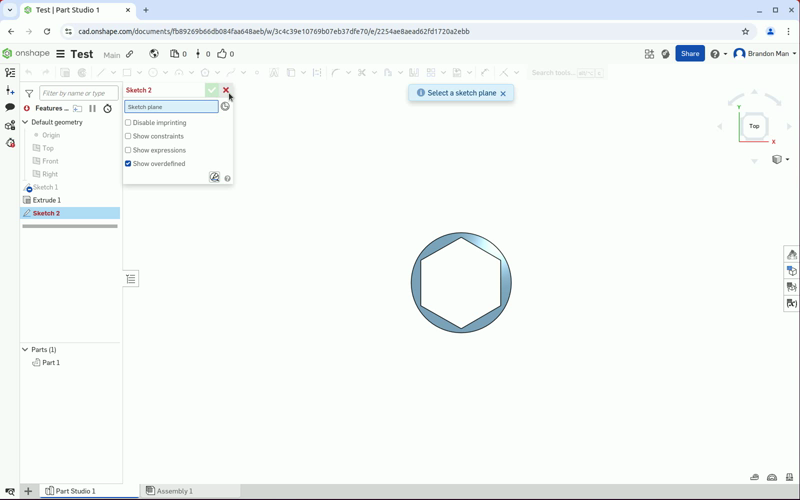
mouse_move(73, 150)
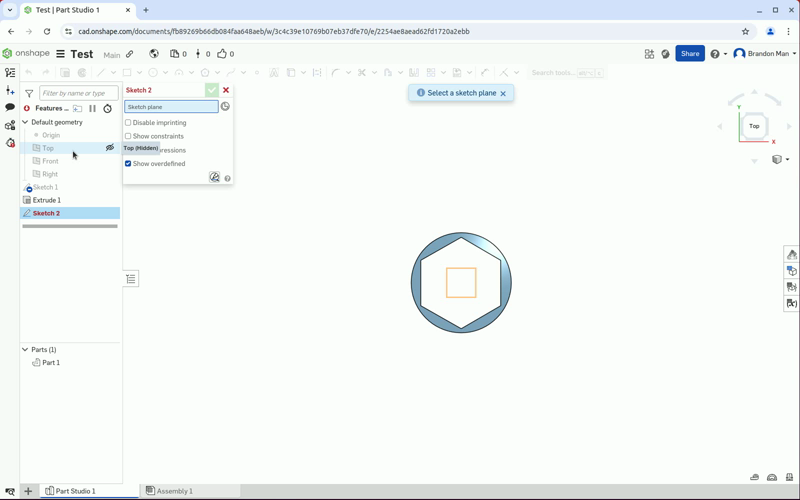
click(73, 150)
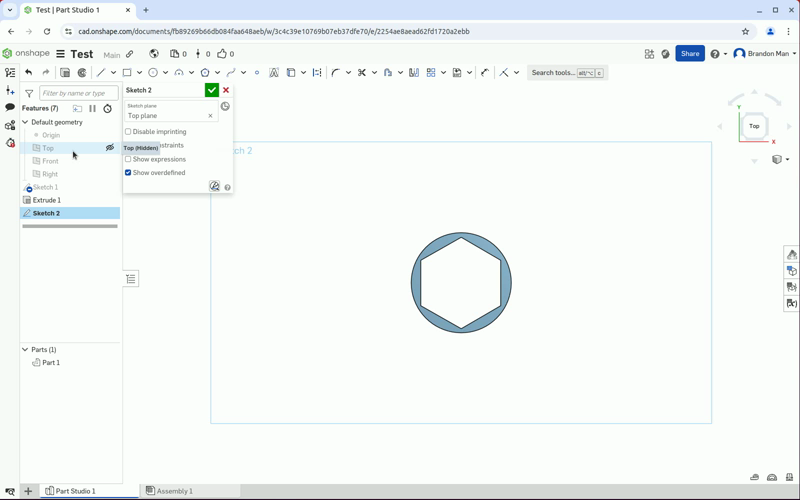
mouse_move(73, 352)
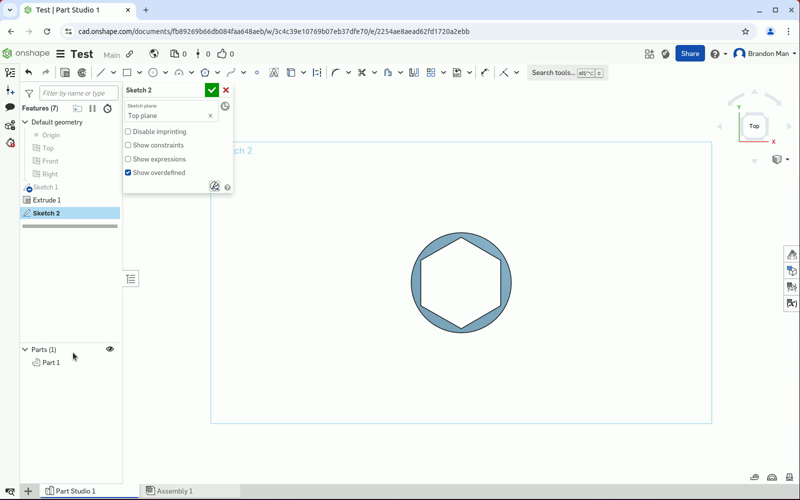
key(y)
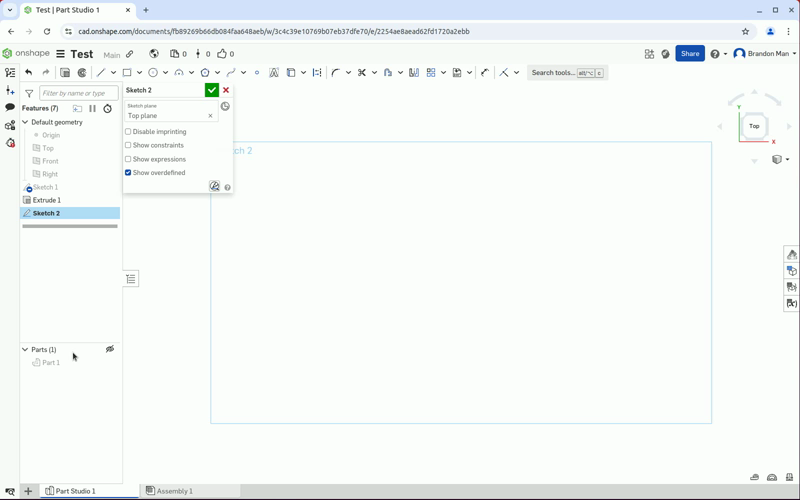
key(c)
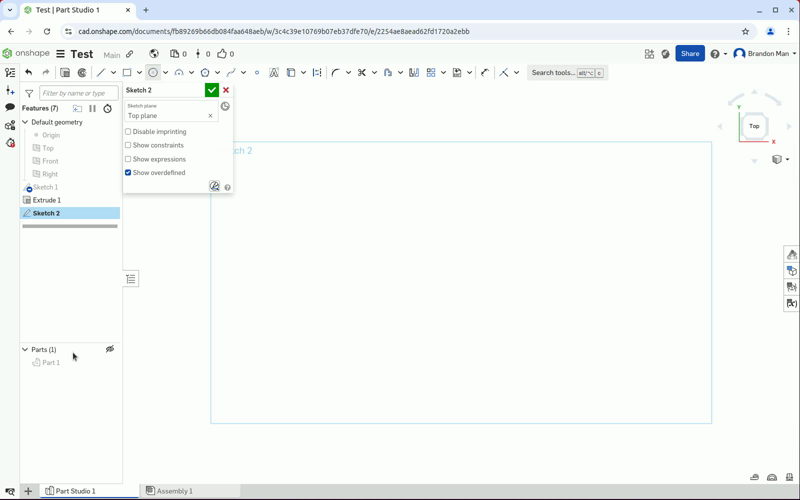
key_down(shift)
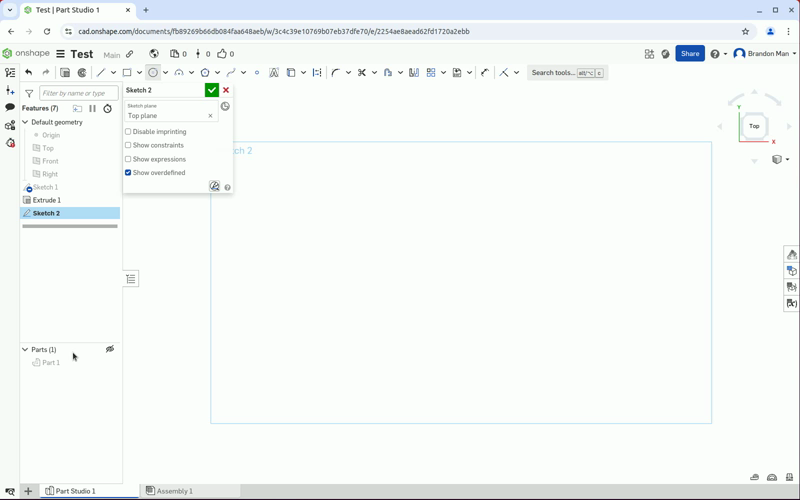
mouse_move(461, 282)
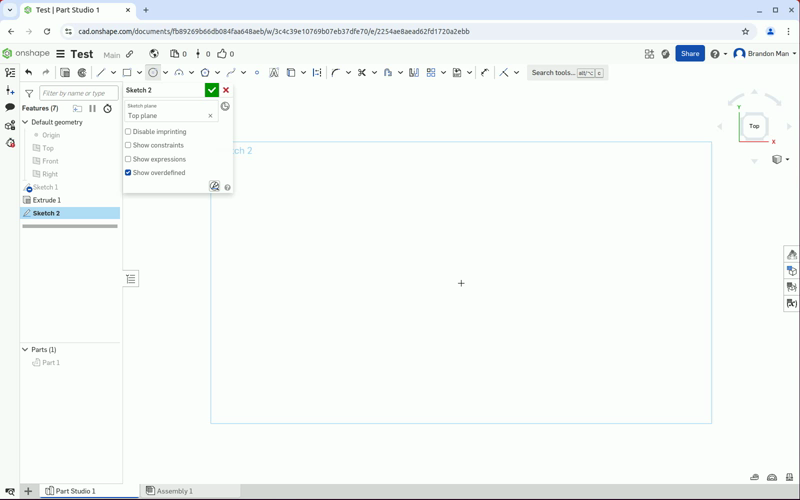
click(461, 282)
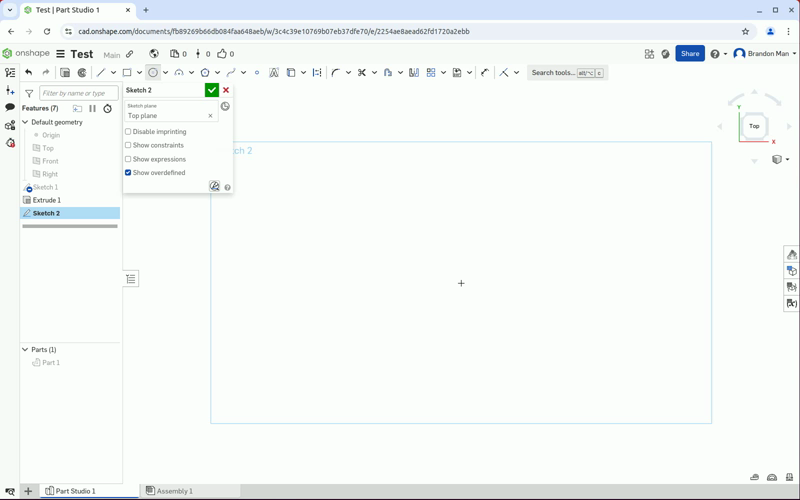
key_up(shift)
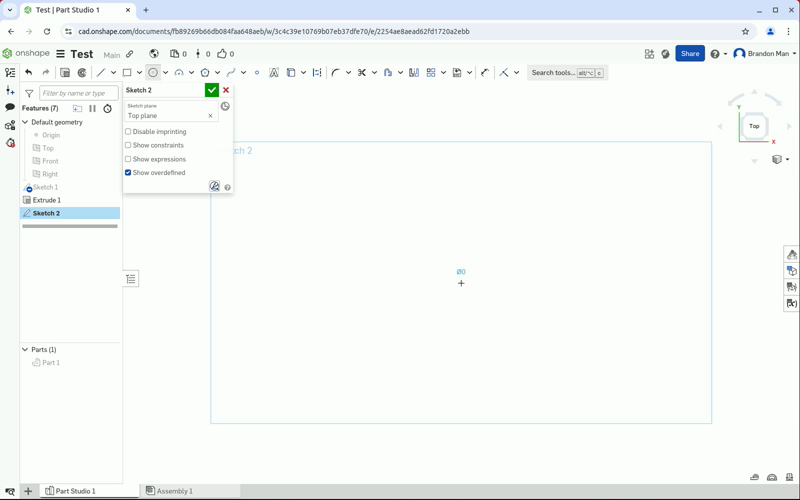
mouse_move(511, 282)
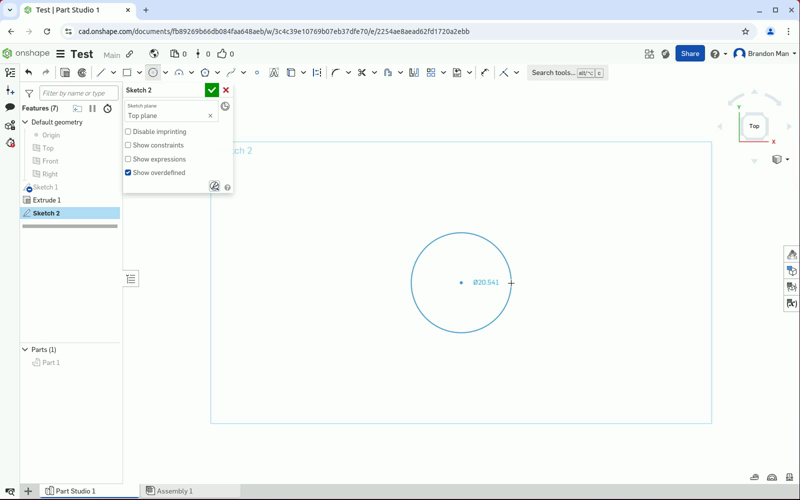
click(511, 282)
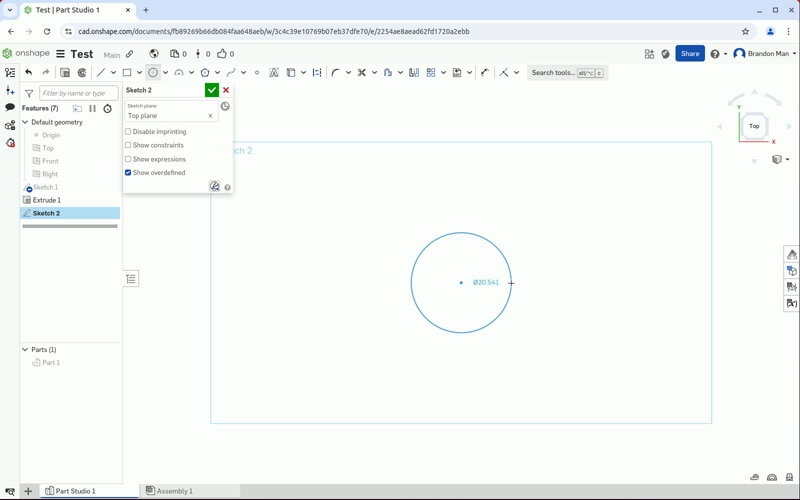
key(esc)
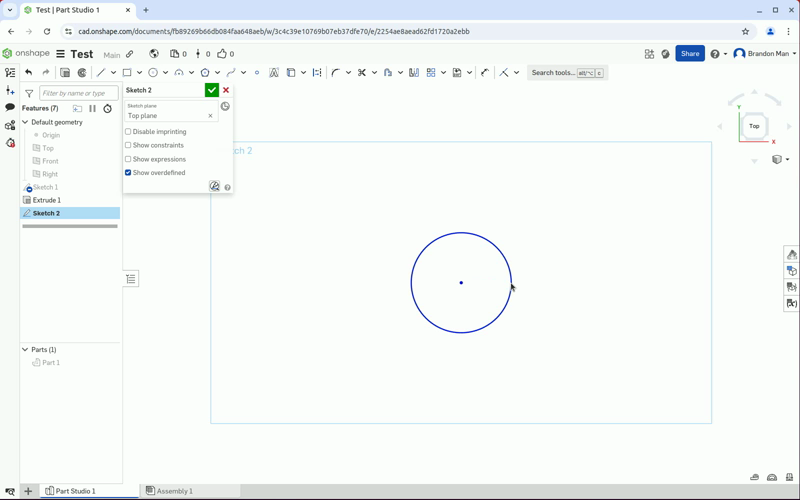
mouse_move(453, 315)
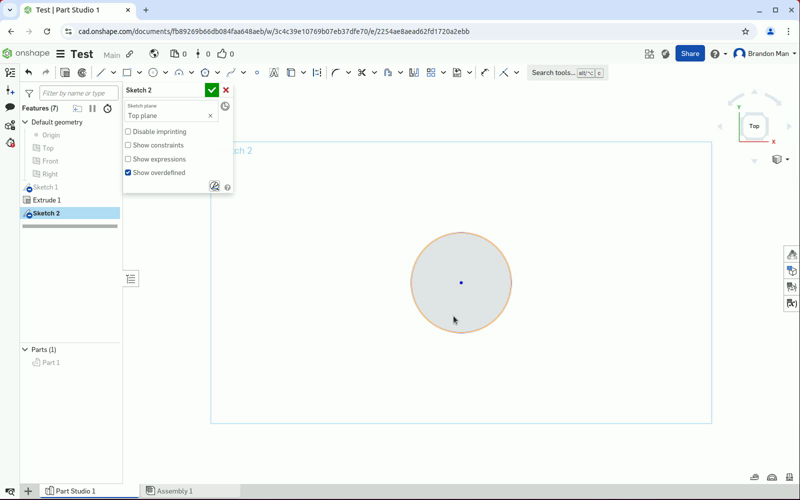
click(453, 315)
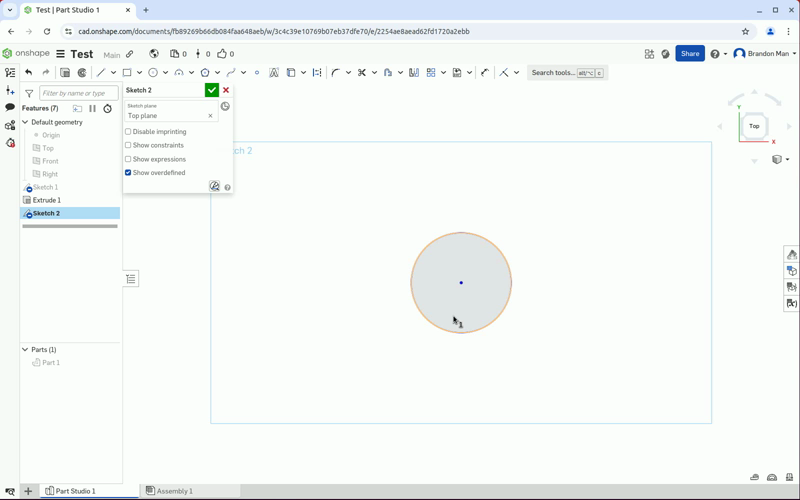
mouse_move(73, 352)
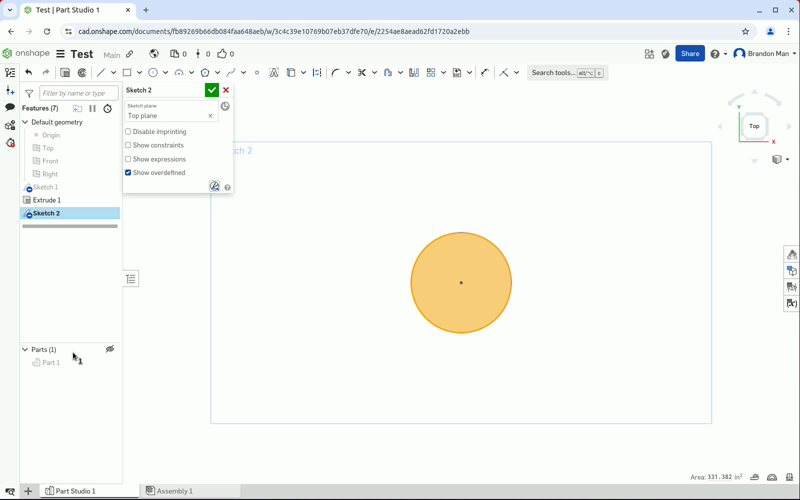
key(shift+y)
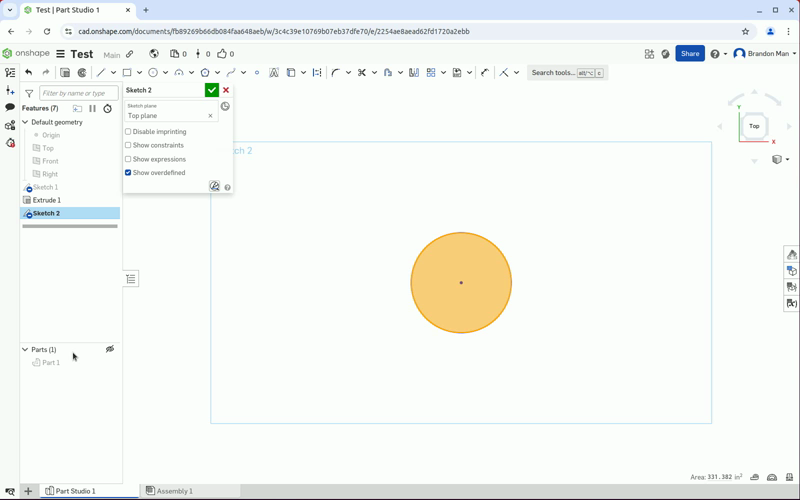
key(shift+e)
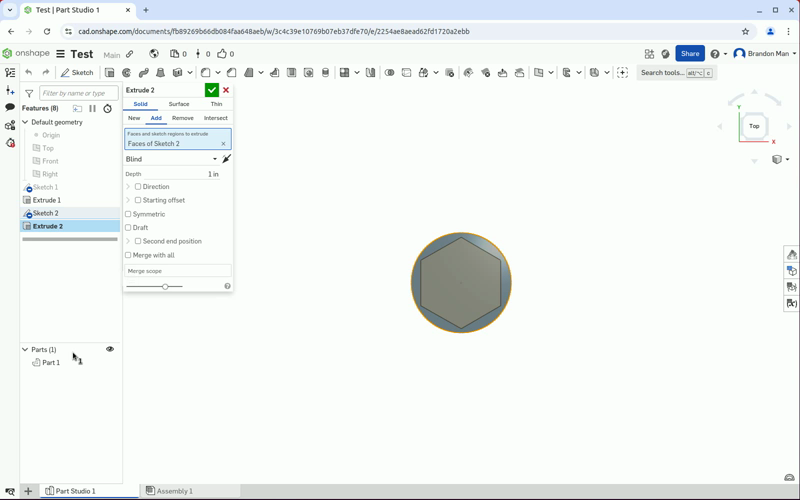
mouse_move(143, 106)
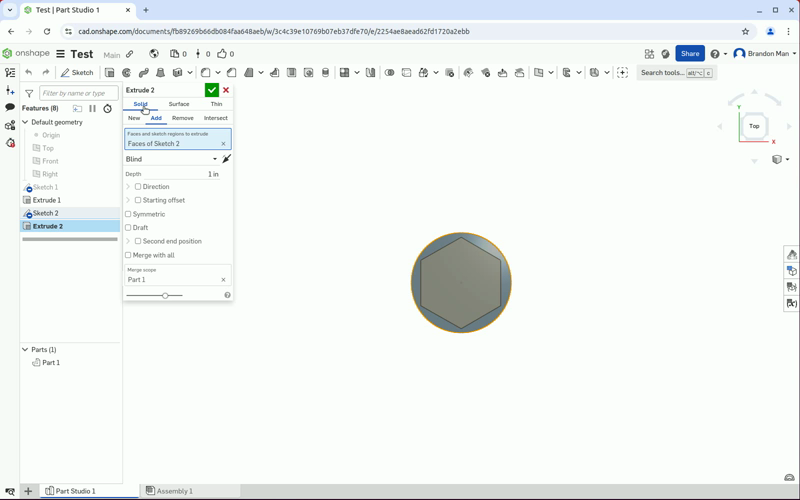
click(143, 106)
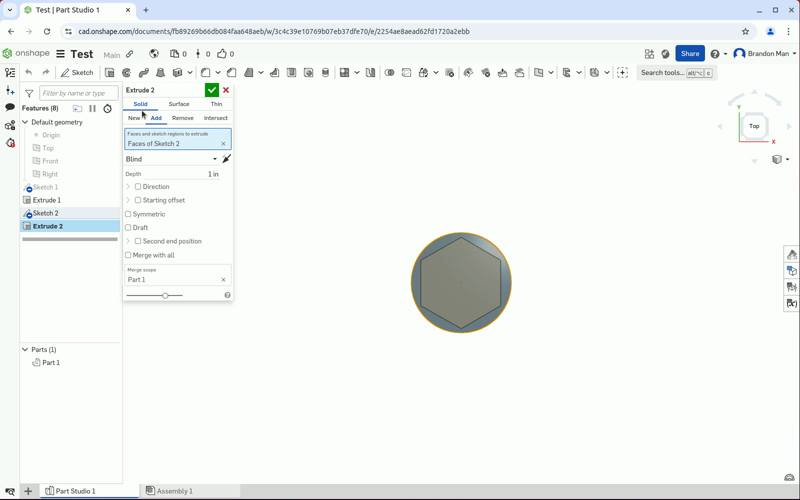
mouse_move(137, 120)
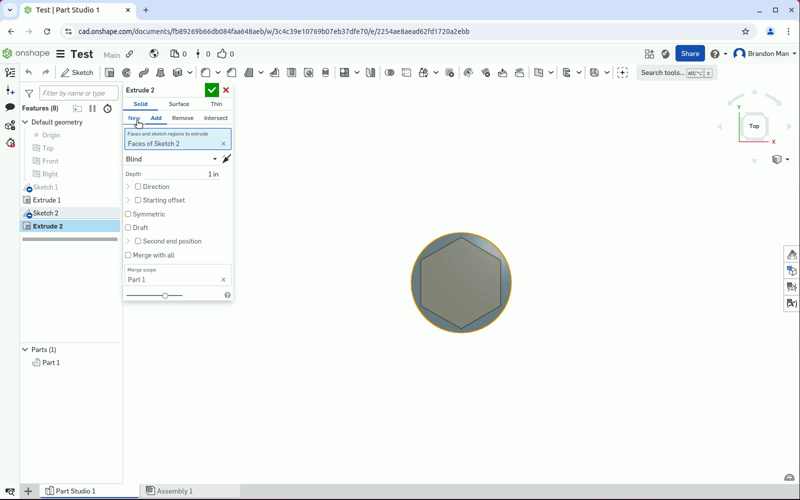
click(137, 120)
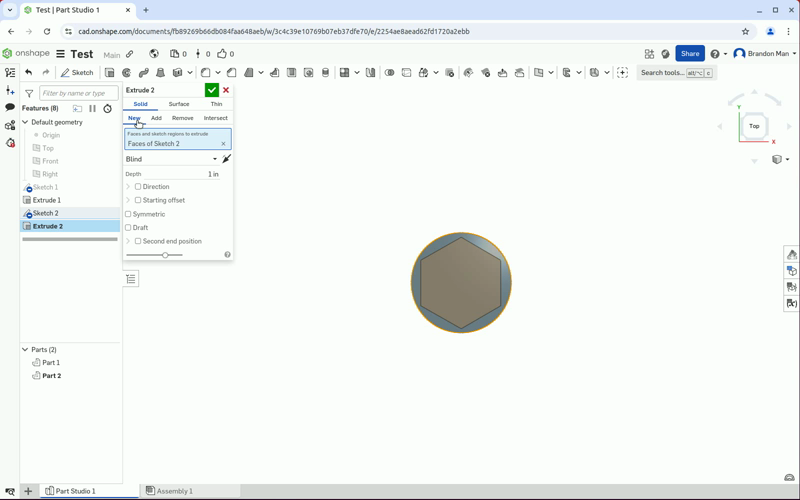
key(tab, 4)
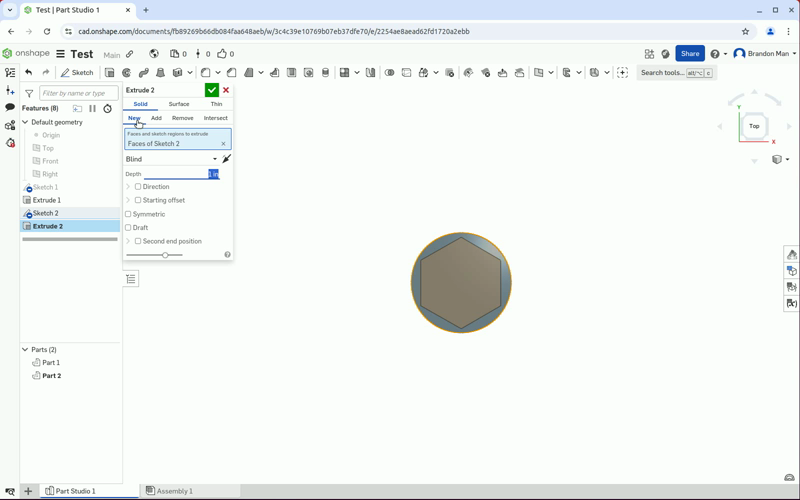
text(-1.444)
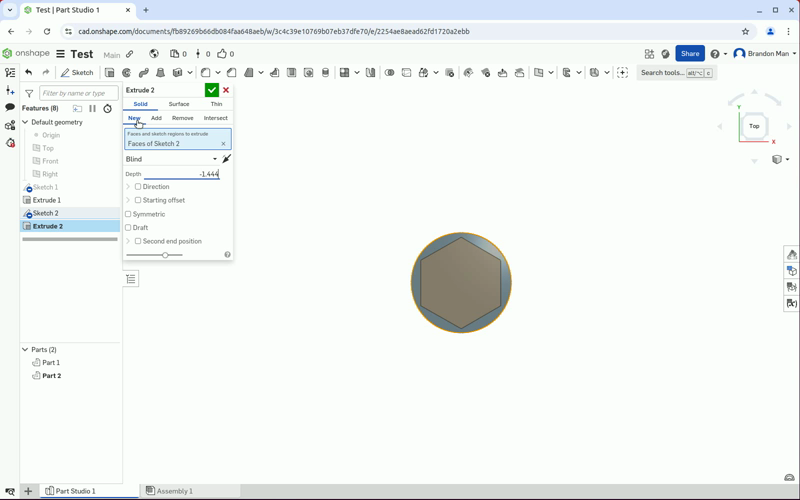
key(enter)
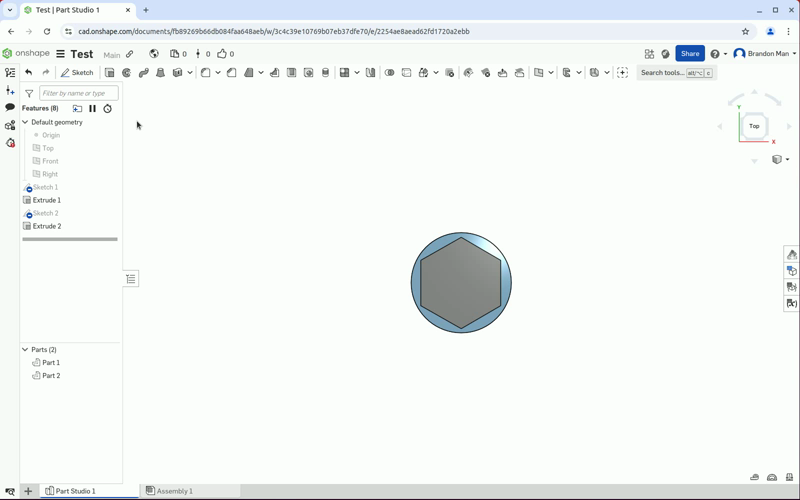
key(shift+h)
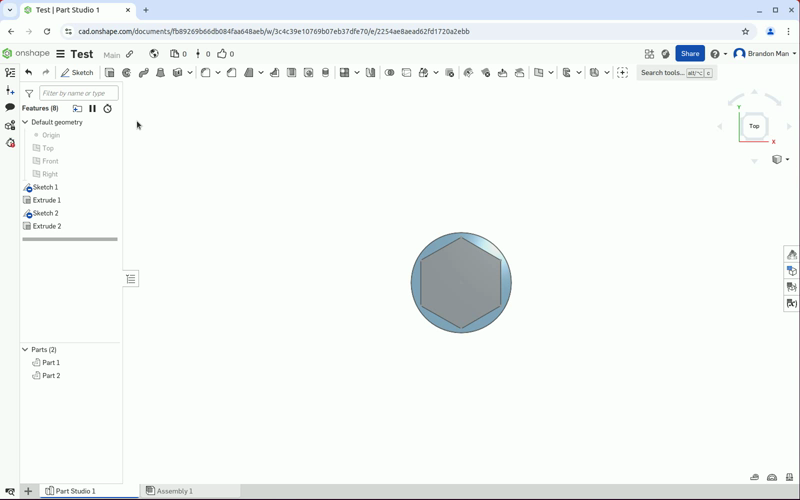
key(shift+h)
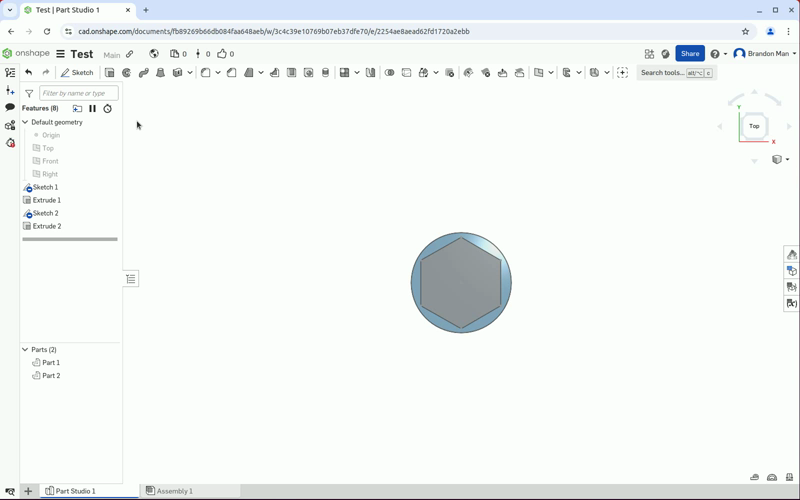
key(shift+7)
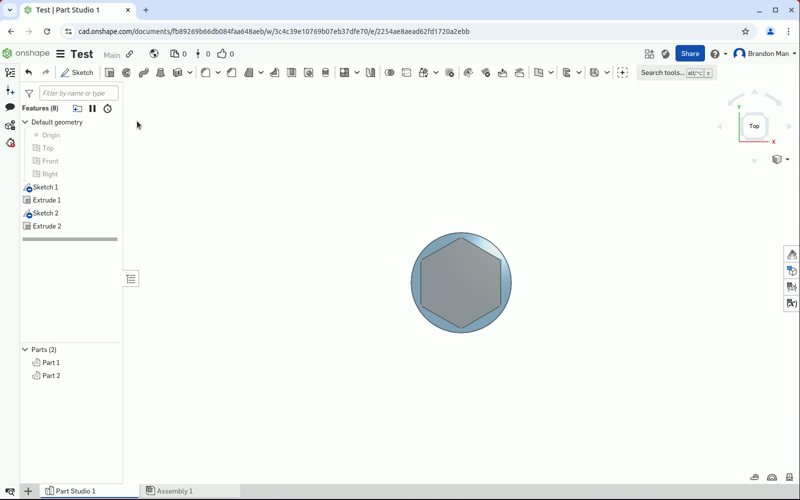
key(up, 3)
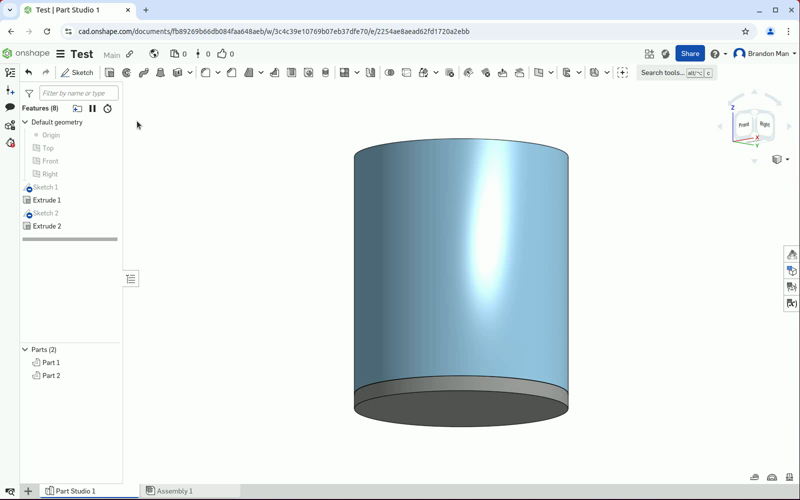
key(left, 3)
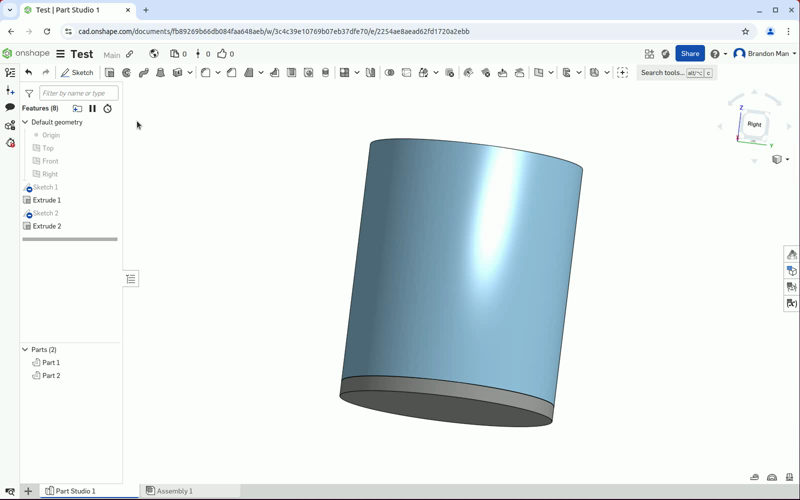
key(right, 3)
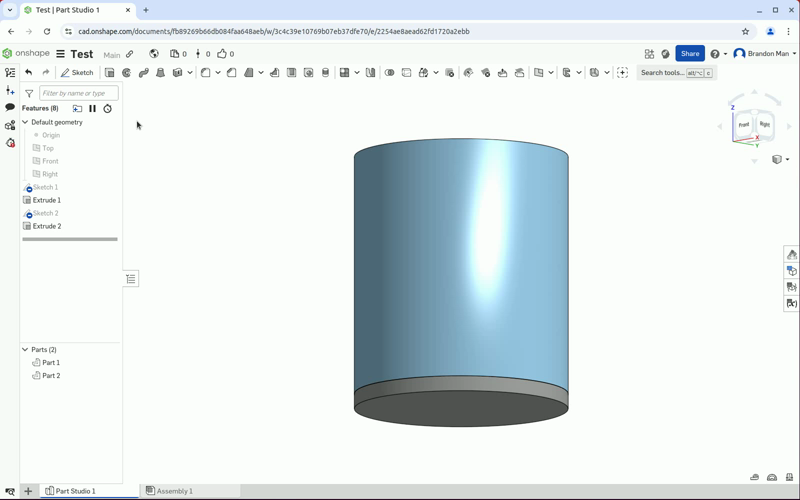
key(down, 3)
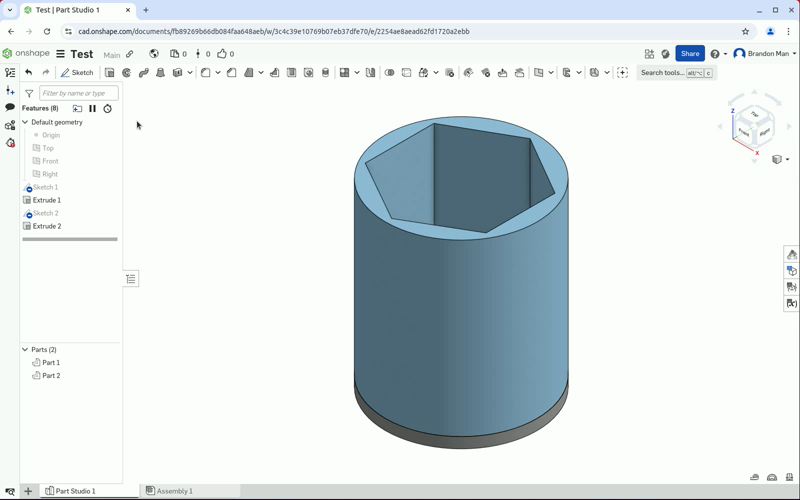
mouse_move(73, 189)
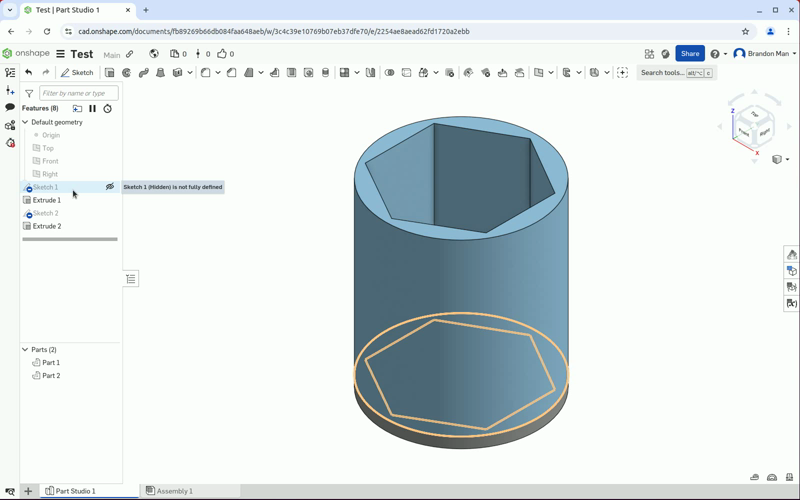
click(73, 189)